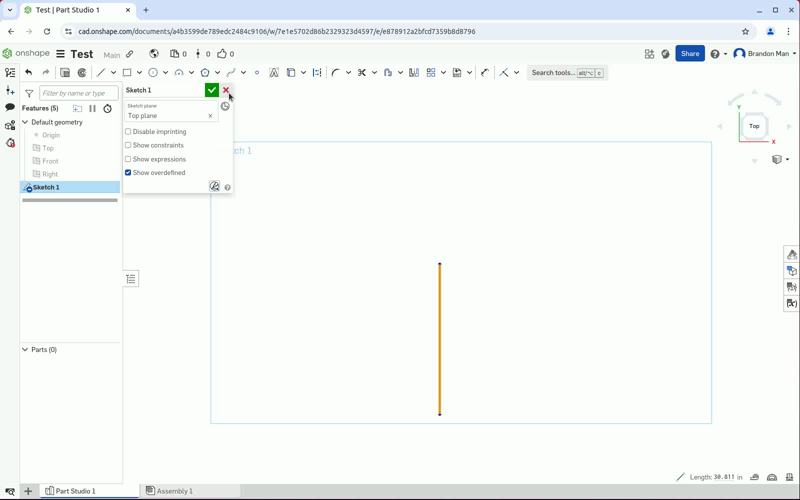
key(shift+h)
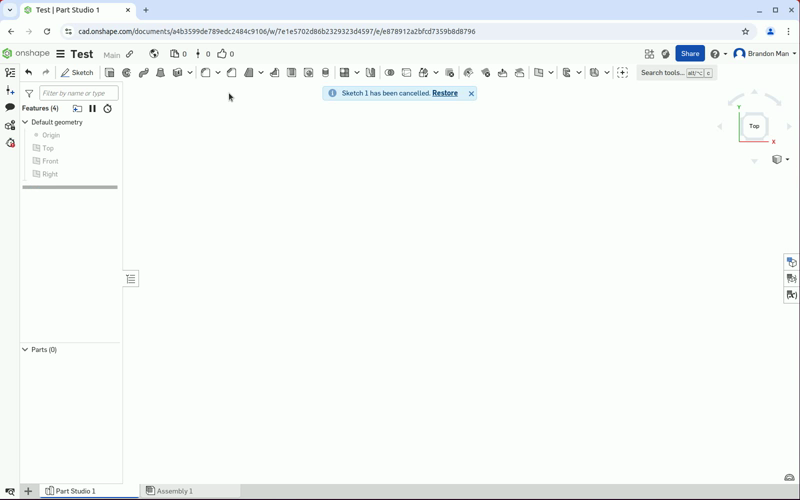
mouse_move(73, 352)
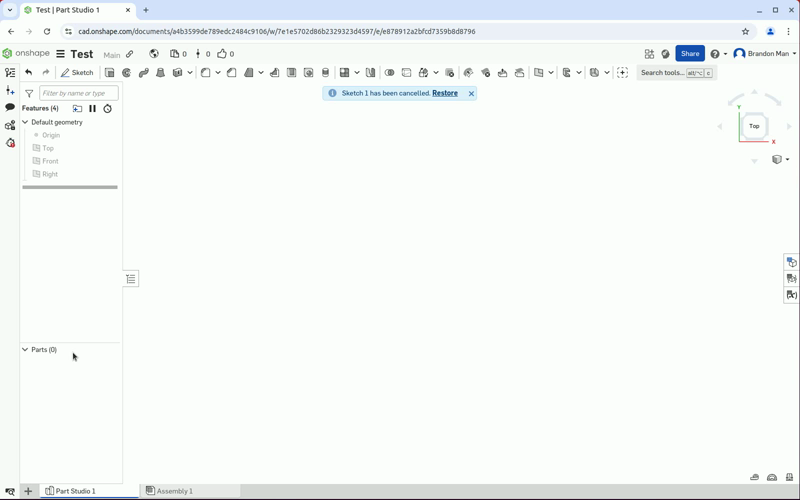
key(y)
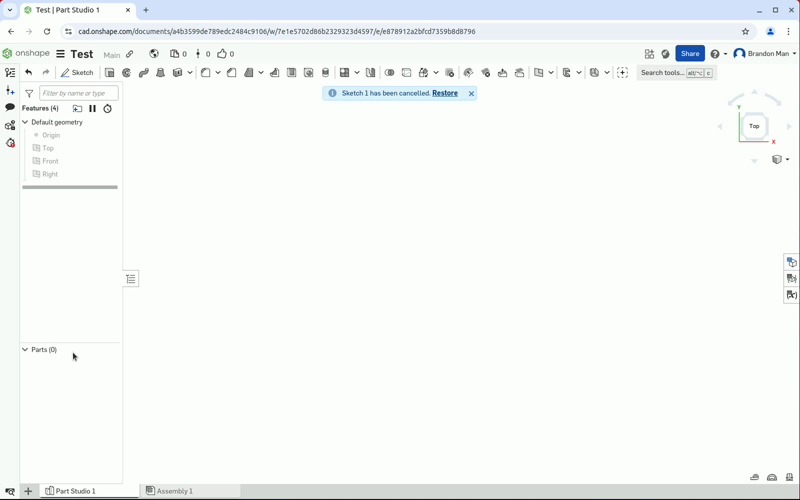
key(shift+p)
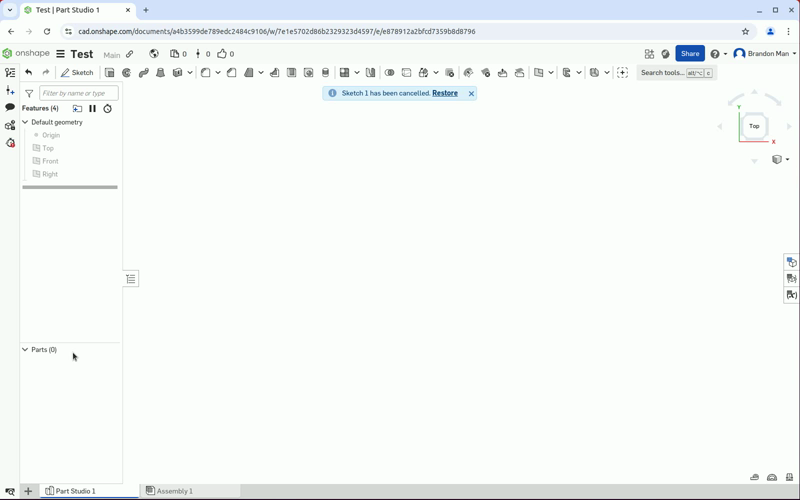
key(space)
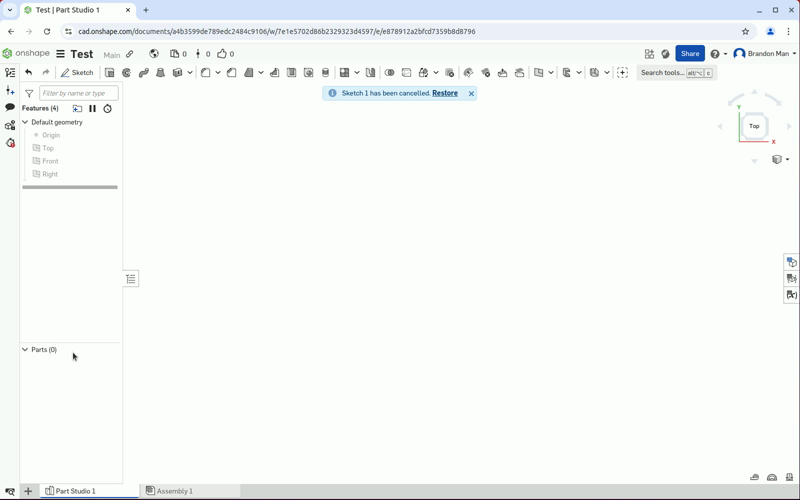
key_down(shift)
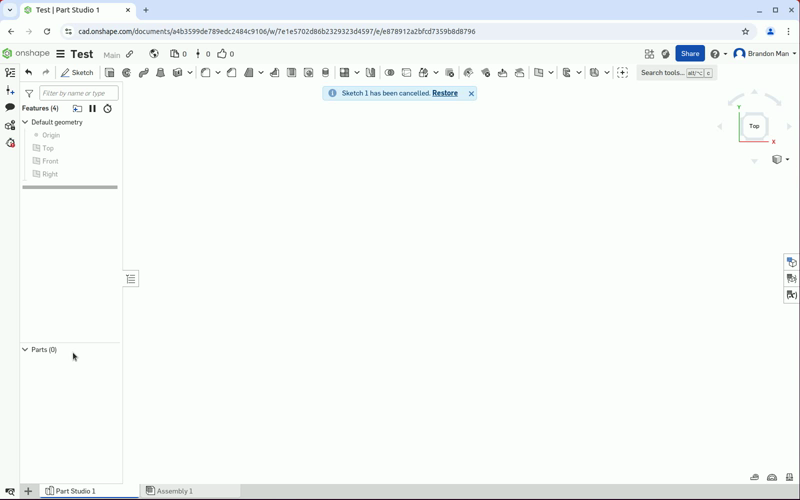
key(up)
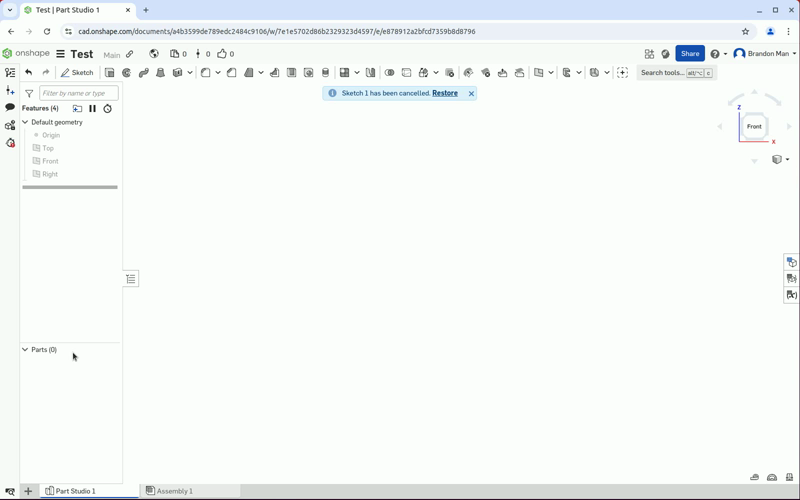
key_up(shift)
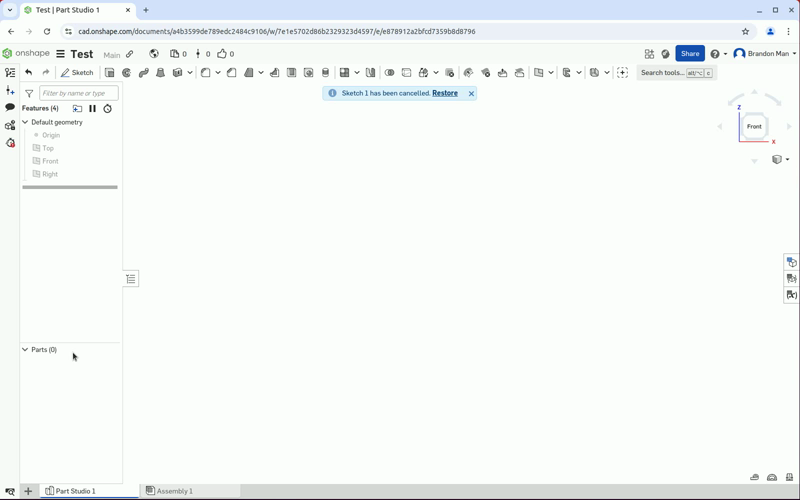
mouse_move(73, 352)
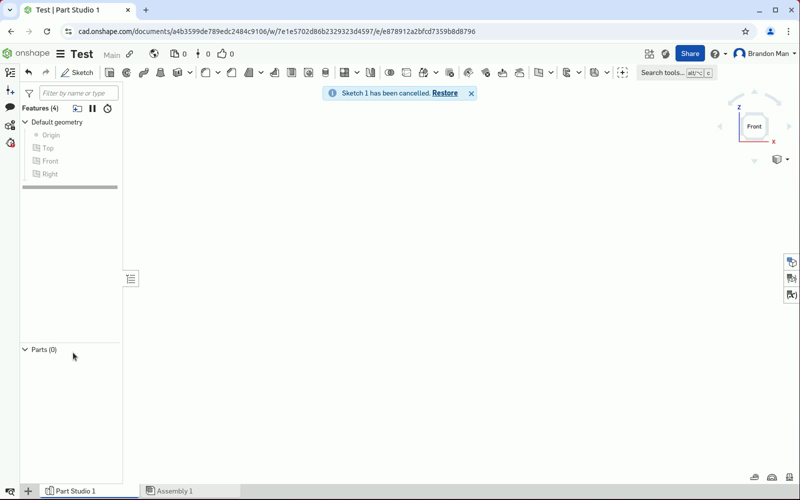
key(shift+y)
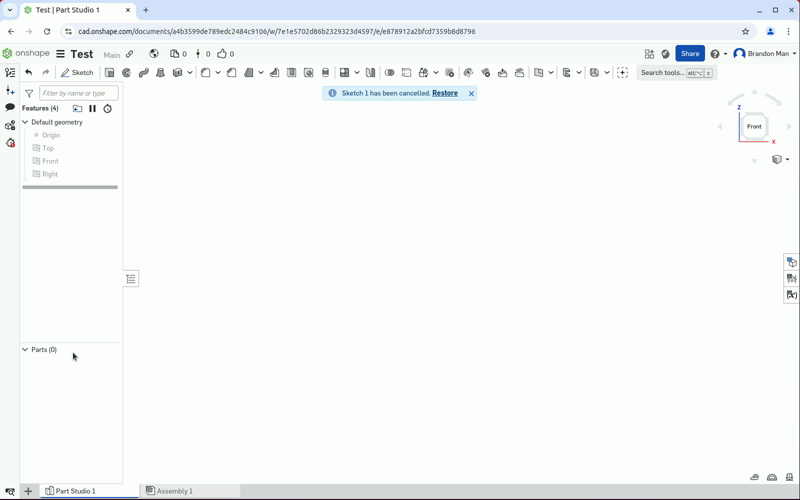
key(shift+s)
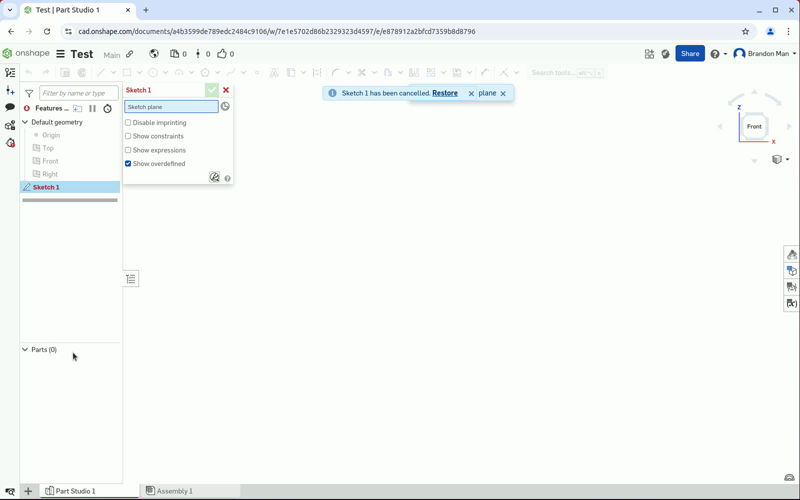
mouse_move(73, 163)
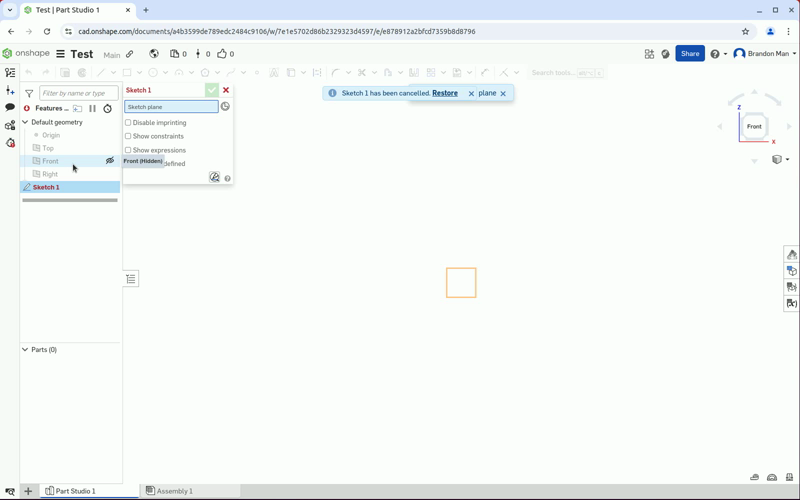
click(73, 163)
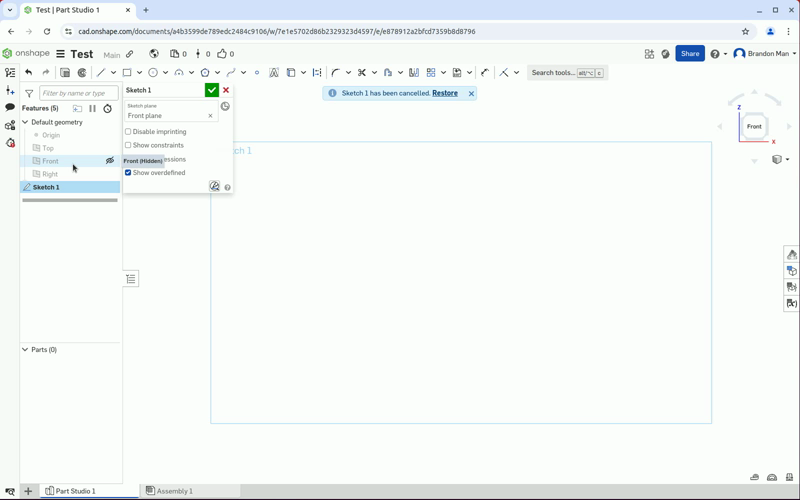
mouse_move(73, 352)
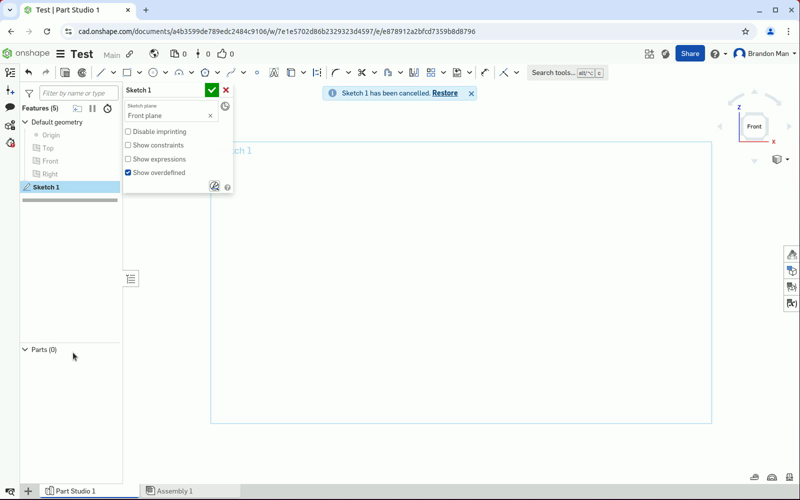
key(y)
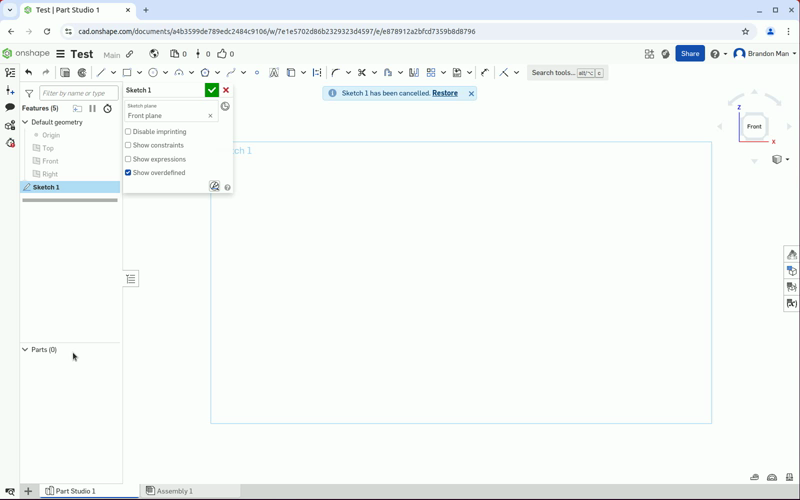
key(c)
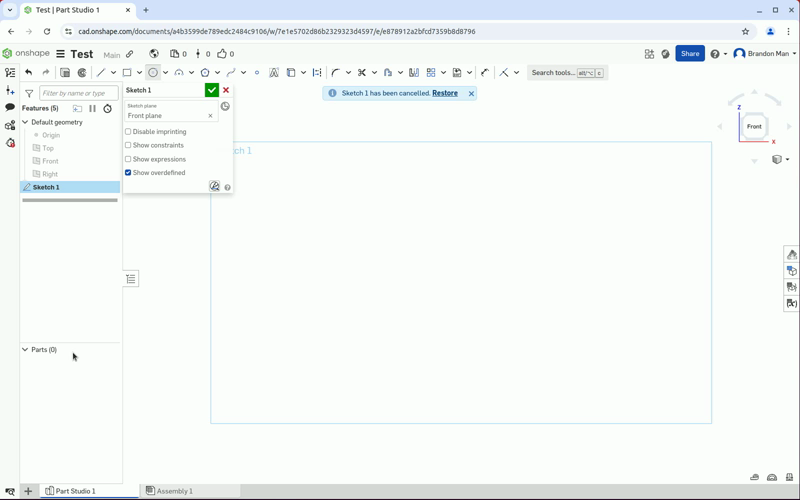
key_down(shift)
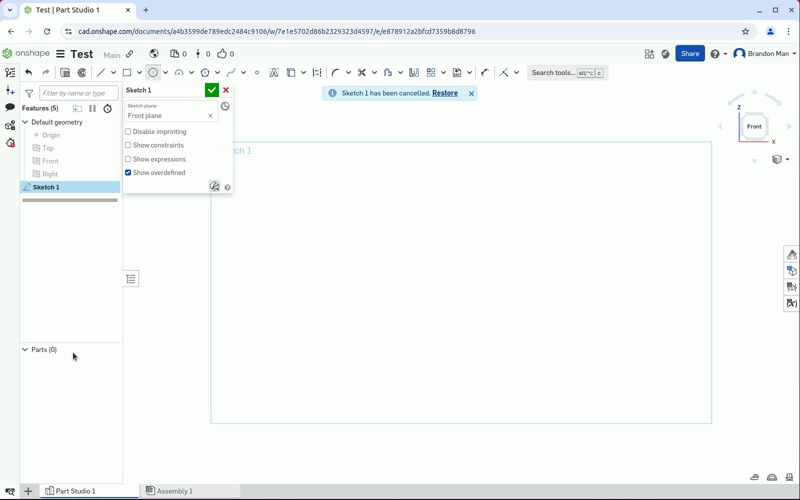
mouse_move(461, 282)
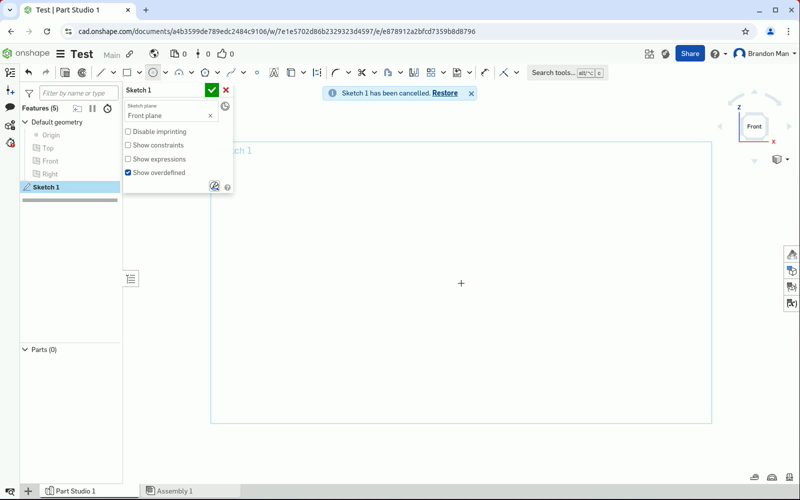
click(461, 282)
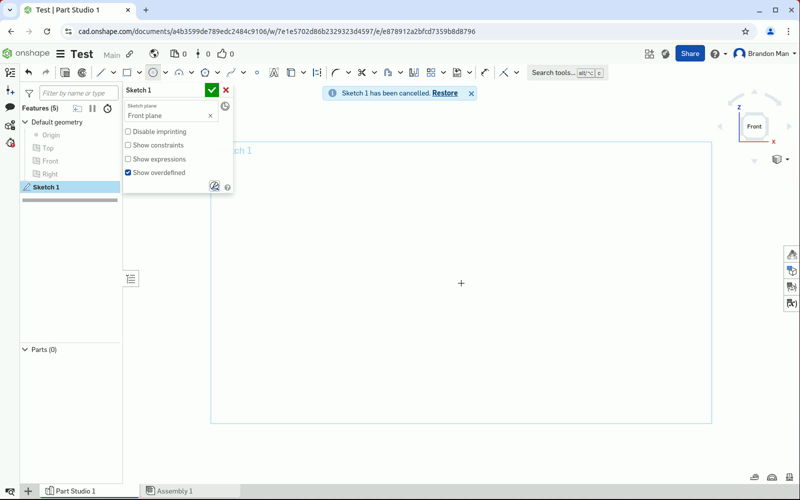
key_up(shift)
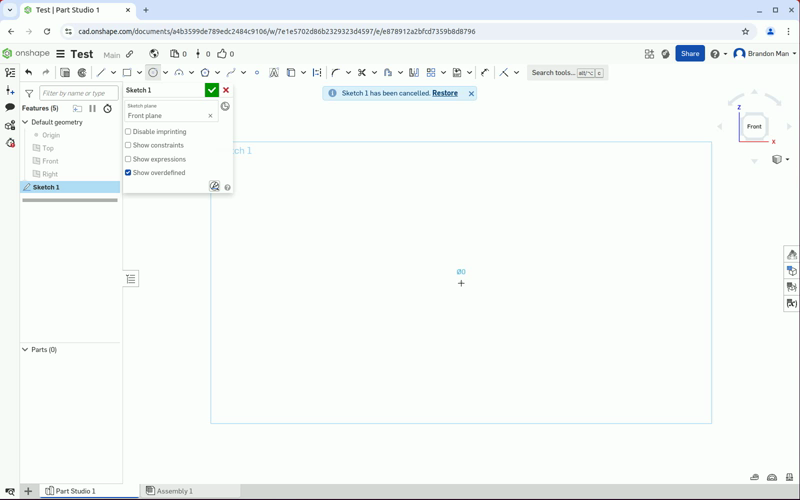
mouse_move(555, 282)
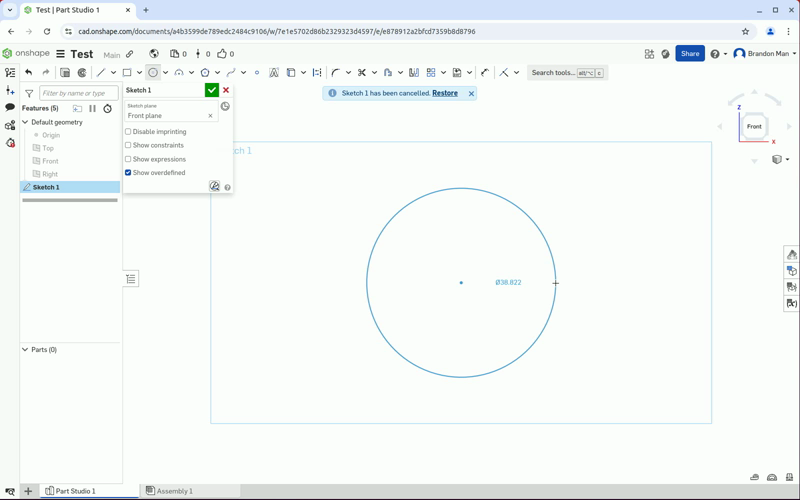
click(555, 282)
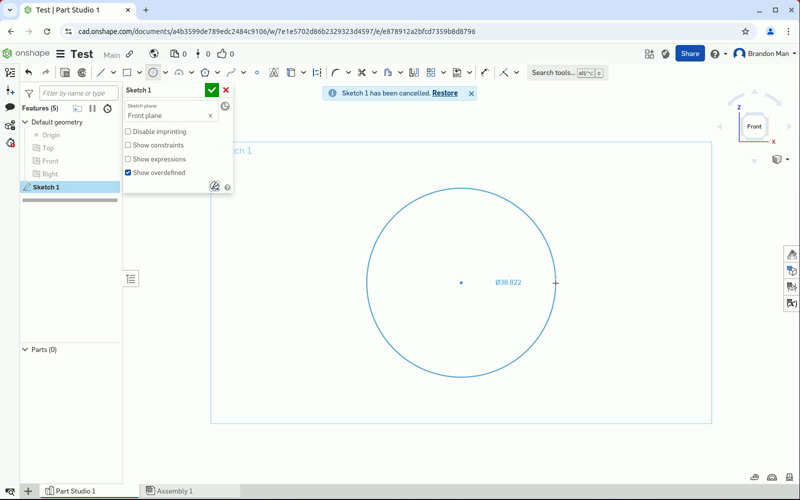
key(esc)
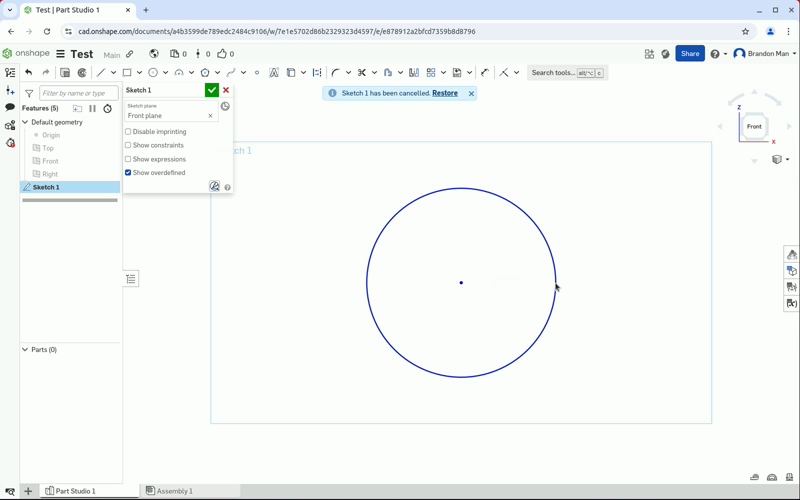
key(c)
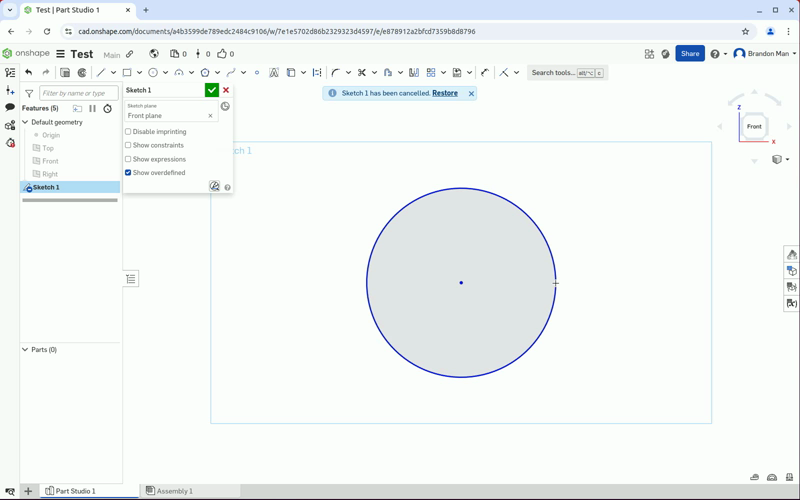
key_down(shift)
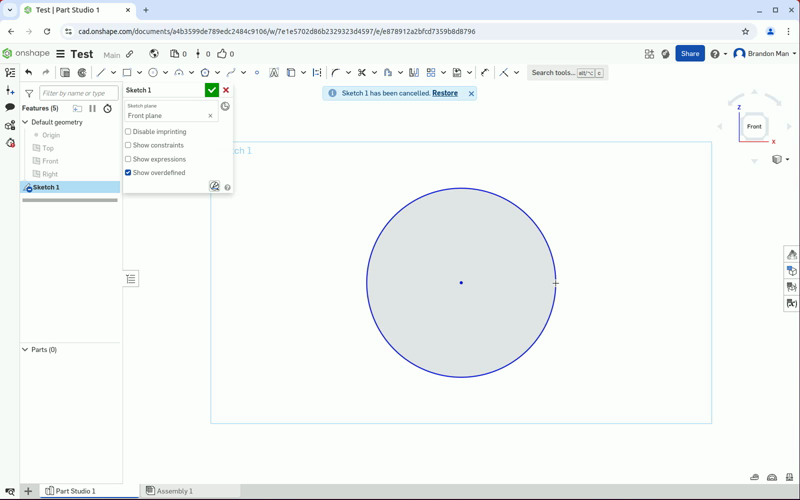
mouse_move(461, 282)
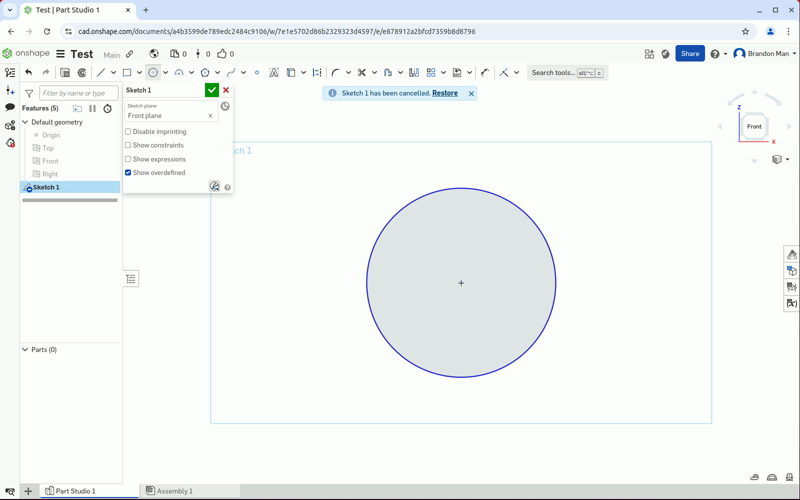
click(461, 282)
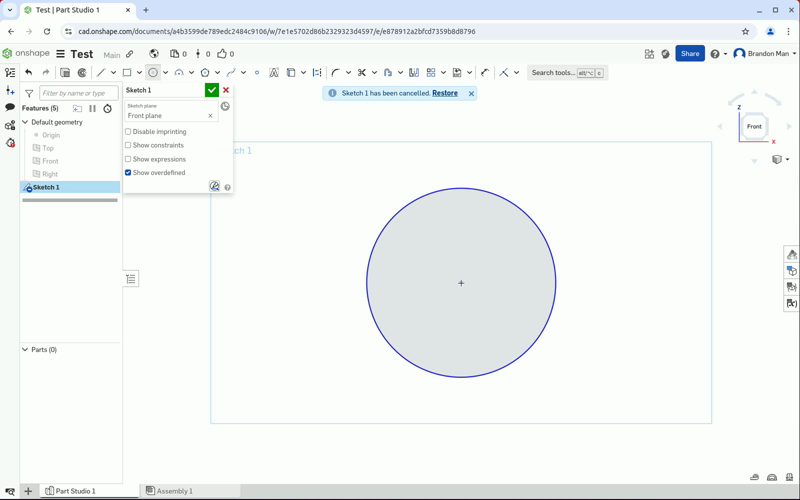
key_up(shift)
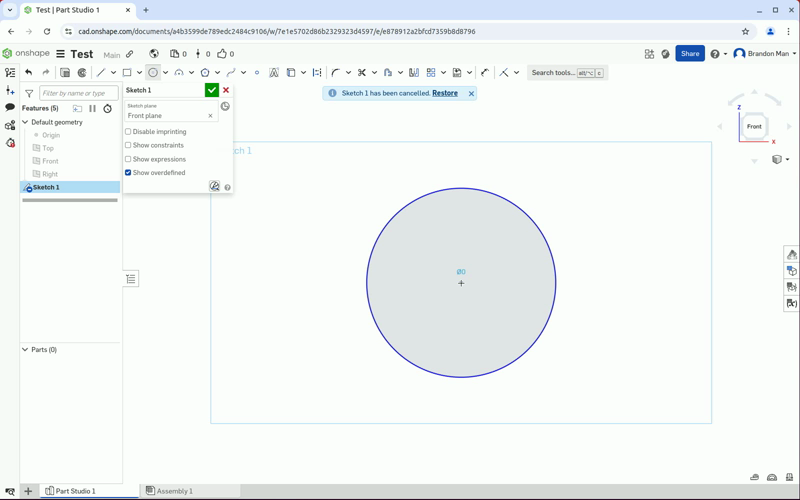
mouse_move(508, 282)
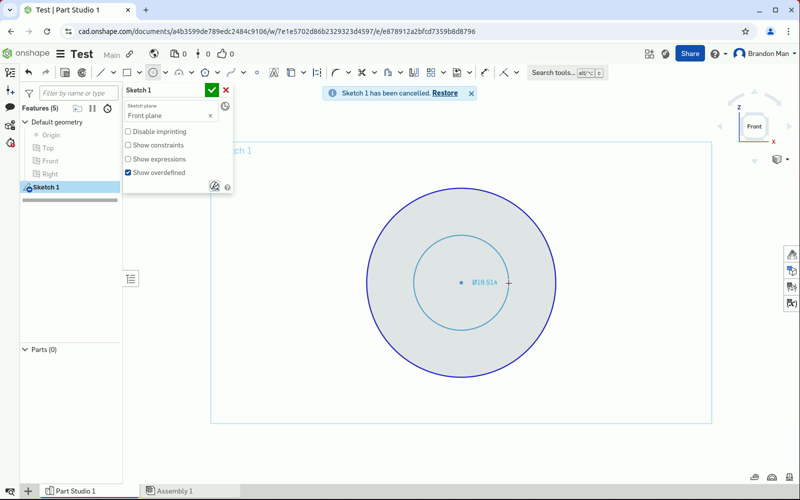
click(508, 282)
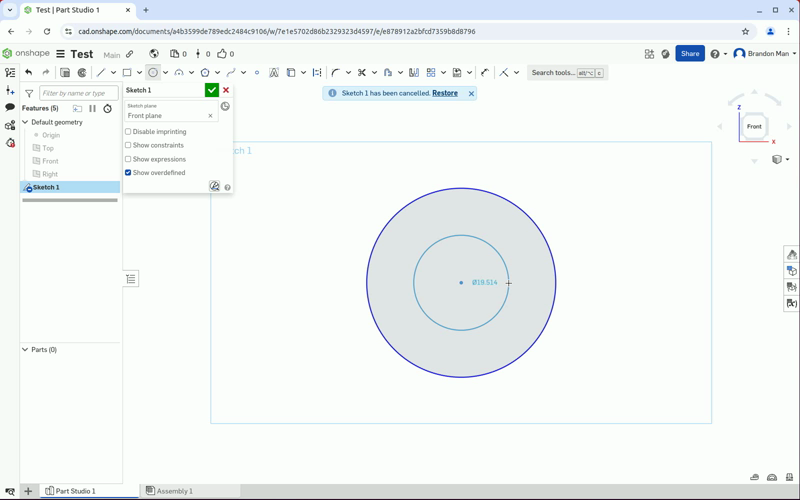
key(esc)
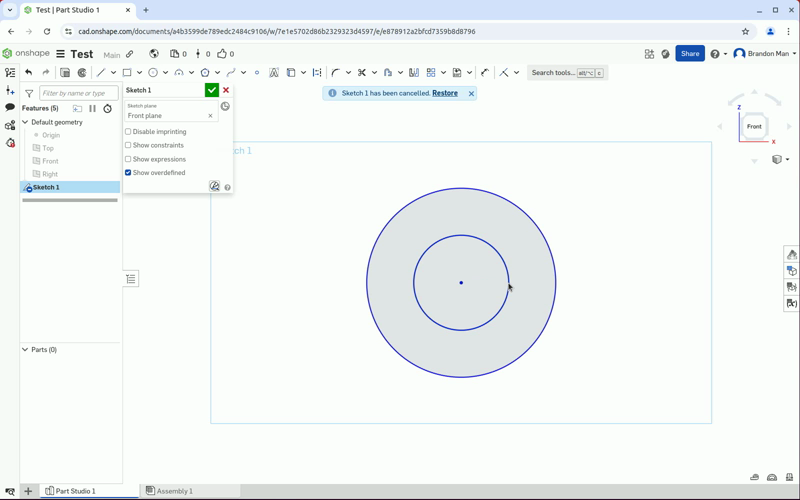
mouse_move(434, 340)
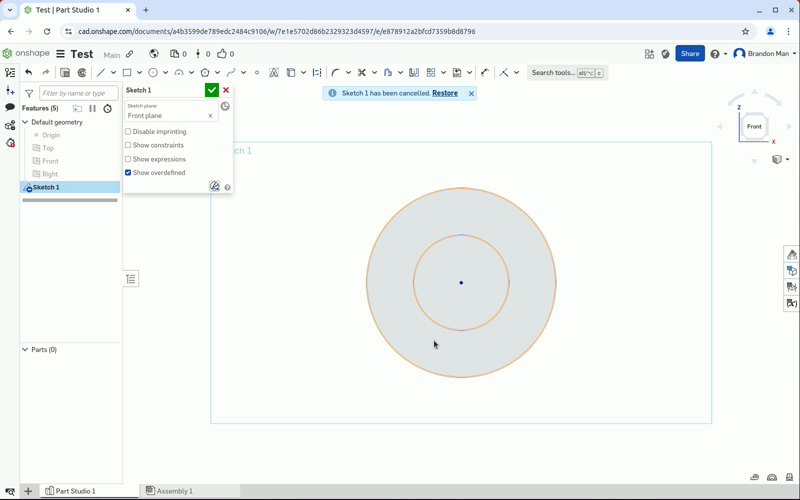
click(434, 340)
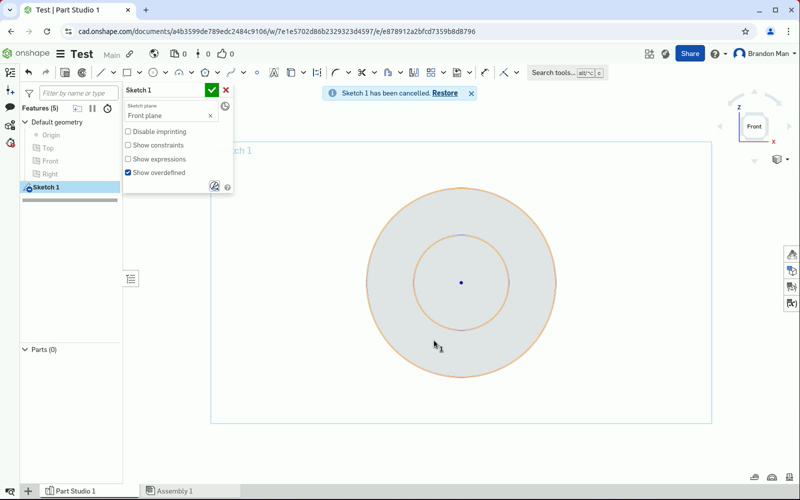
mouse_move(73, 352)
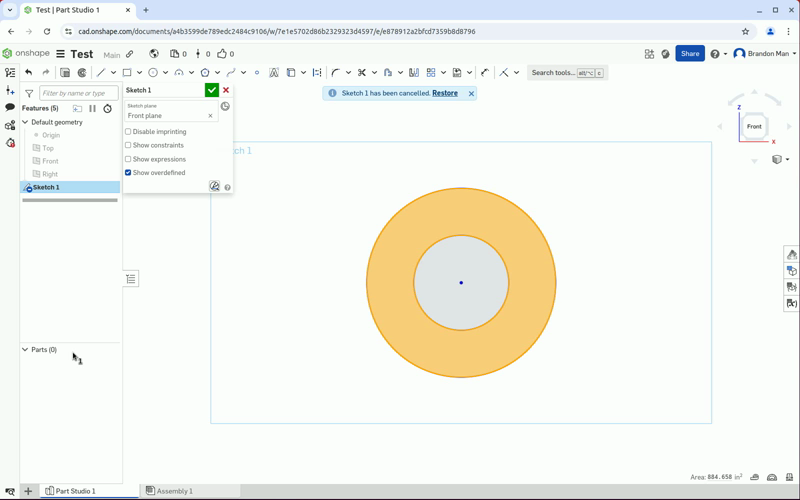
key(shift+y)
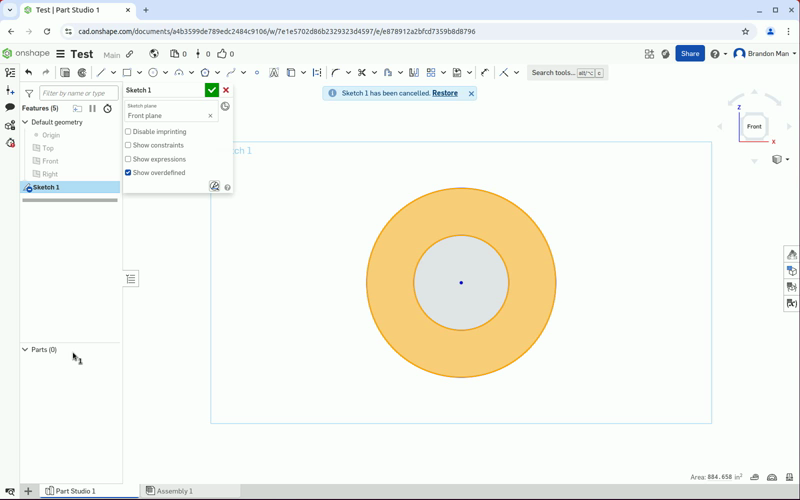
key(shift+e)
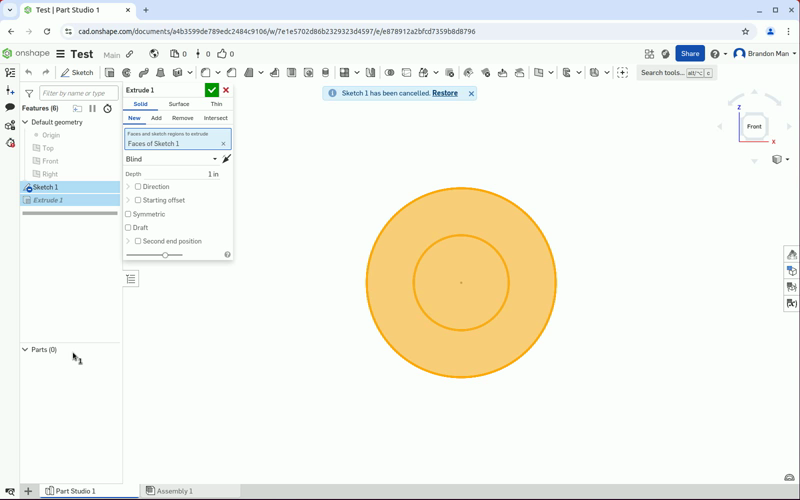
mouse_move(143, 106)
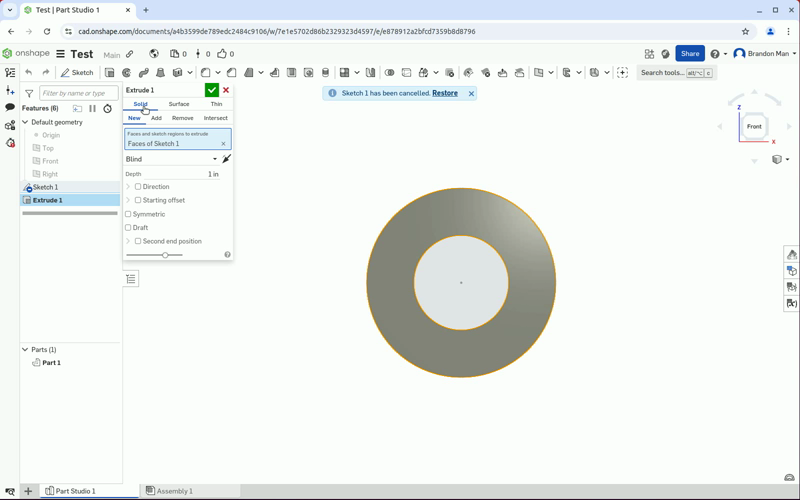
click(143, 106)
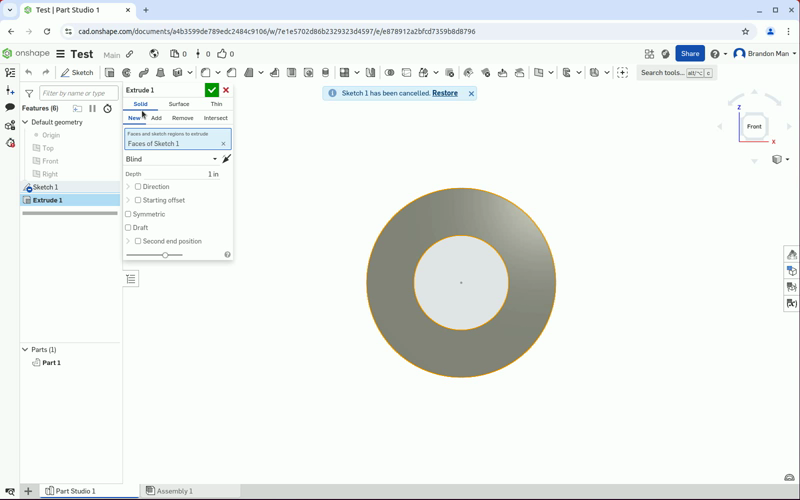
mouse_move(137, 120)
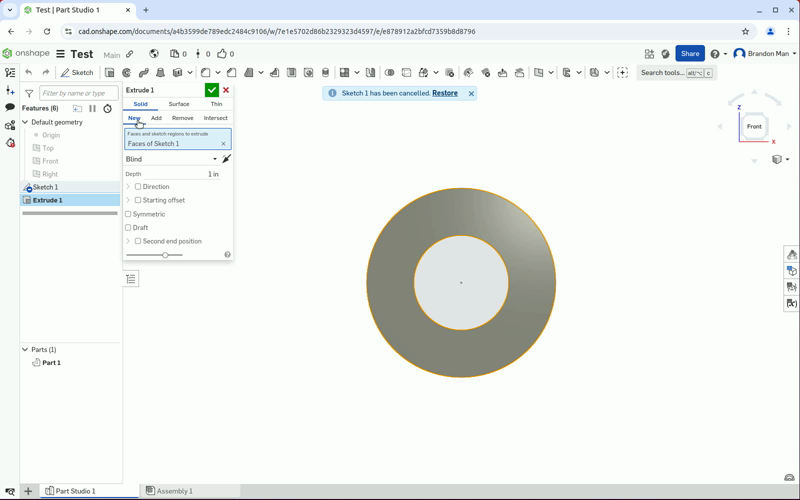
click(137, 120)
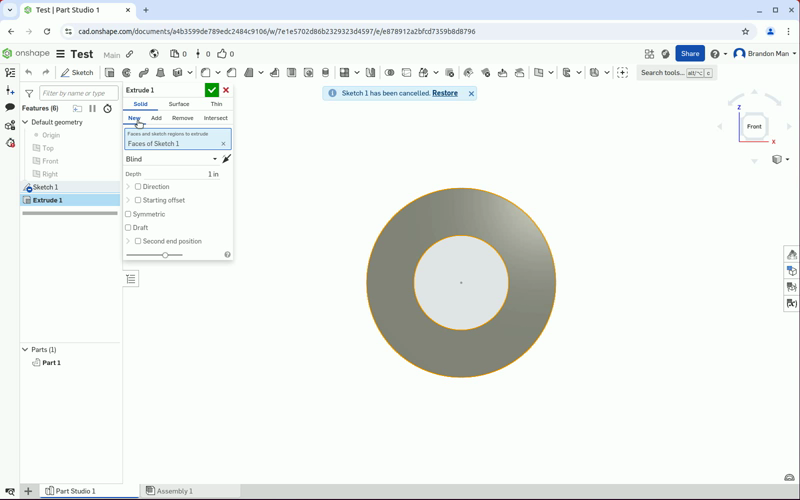
key(tab, 4)
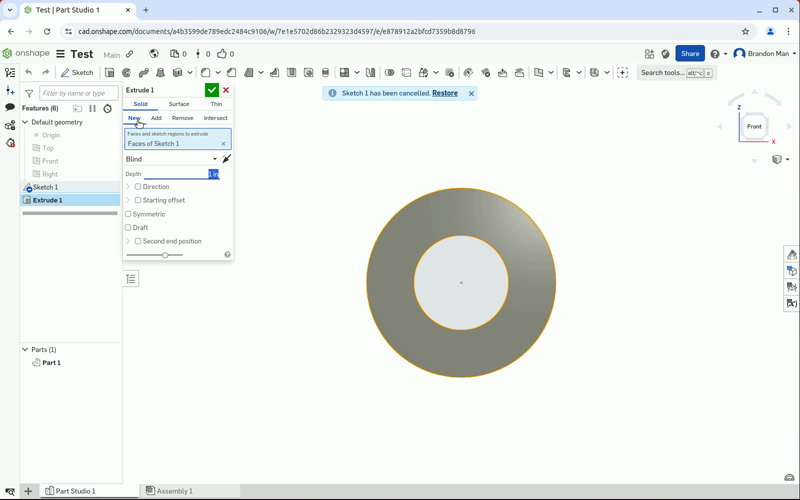
text(11.554)
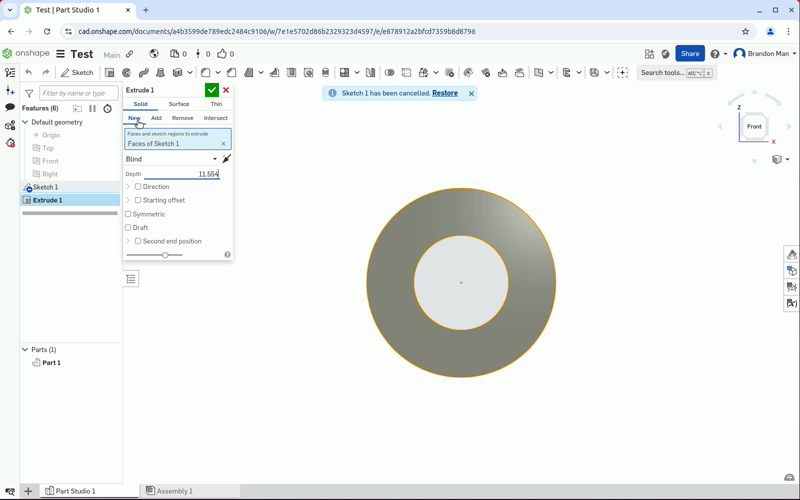
key(enter)
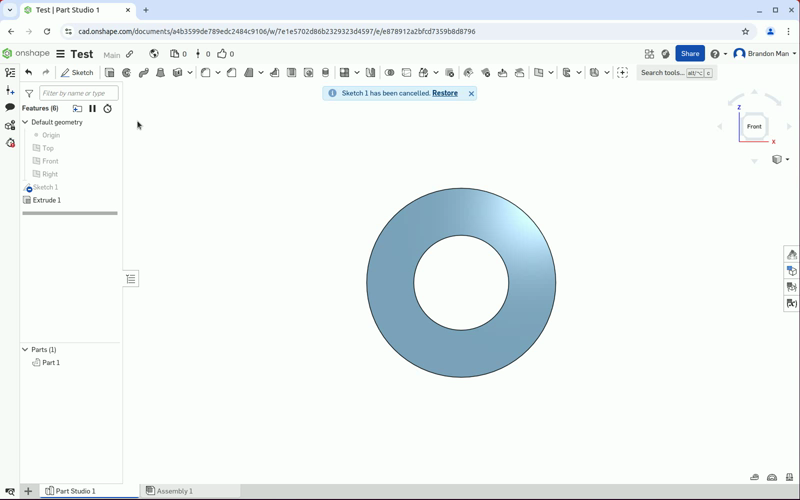
key(shift+h)
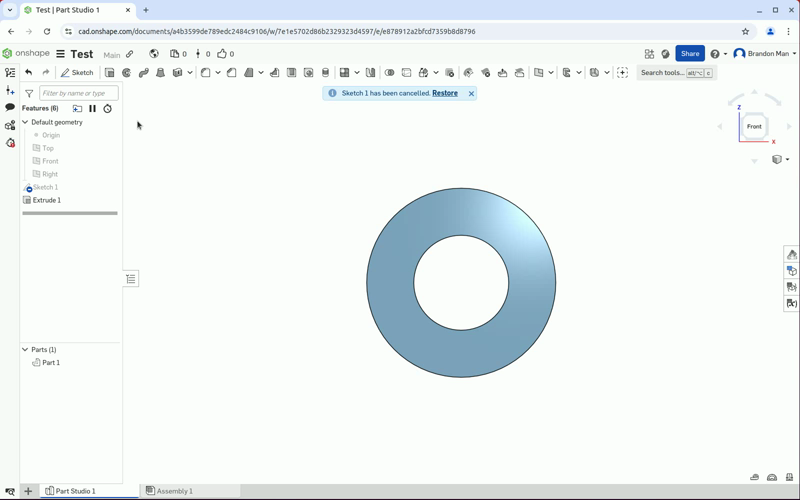
key(shift+h)
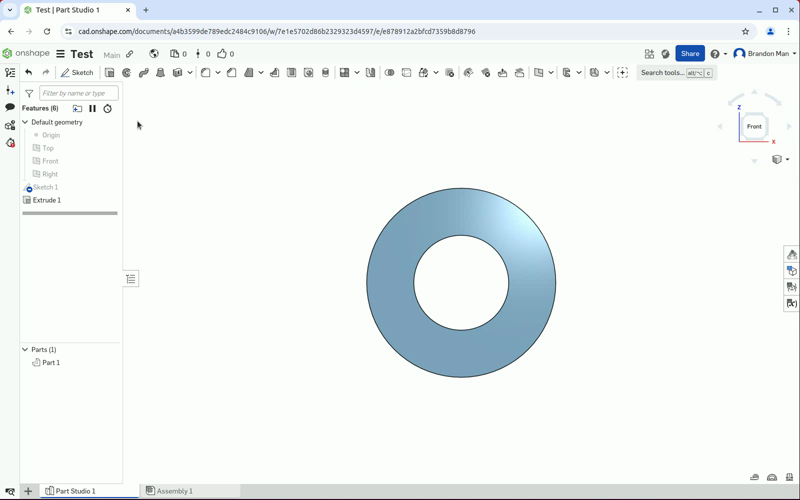
mouse_move(73, 189)
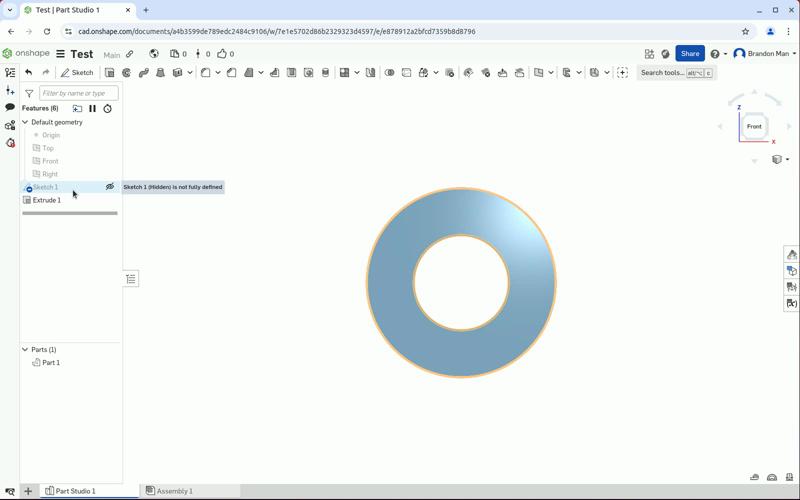
click(73, 189)
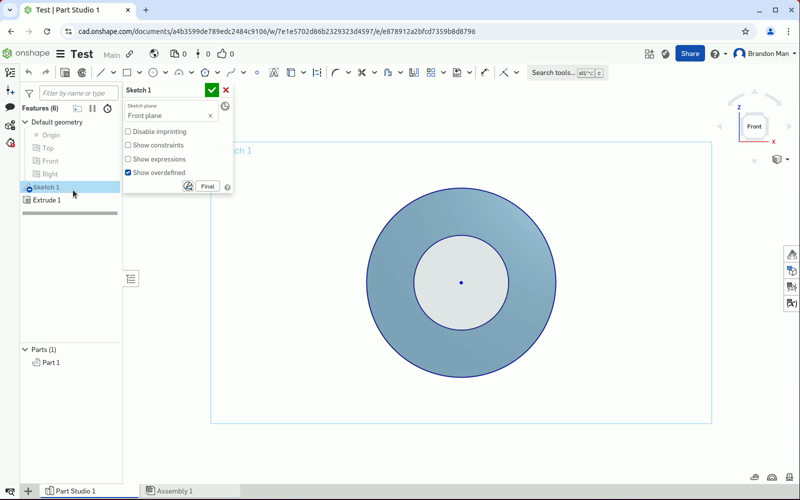
mouse_move(229, 92)
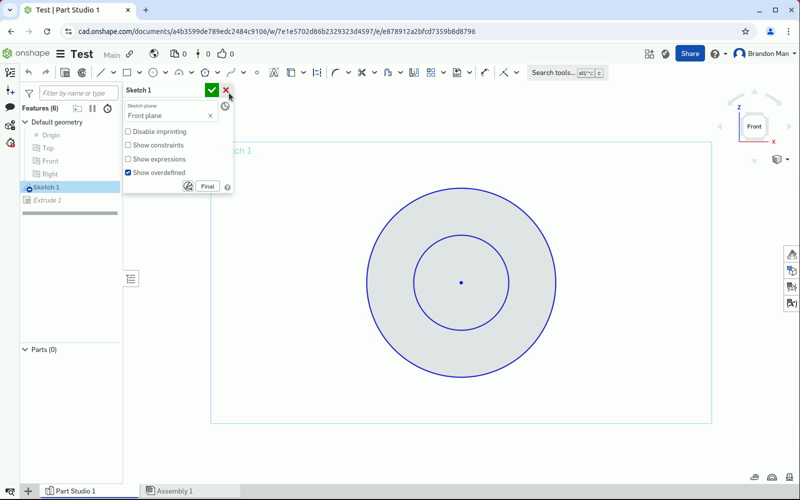
click(229, 92)
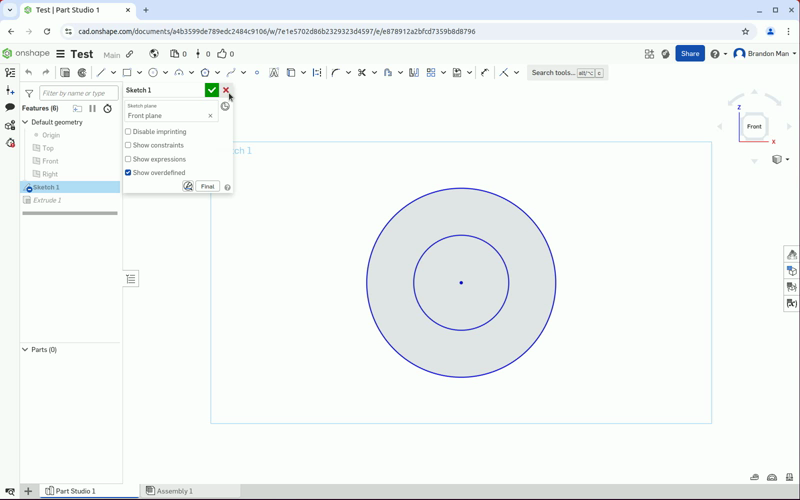
key(shift+s)
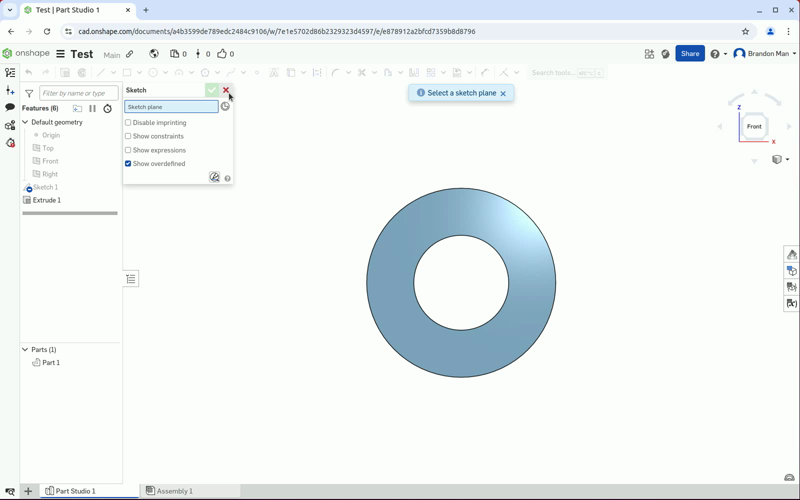
mouse_move(73, 163)
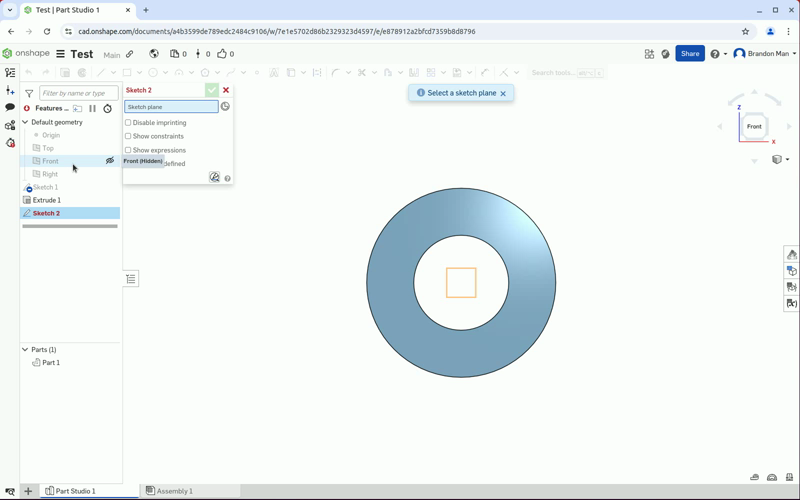
click(73, 163)
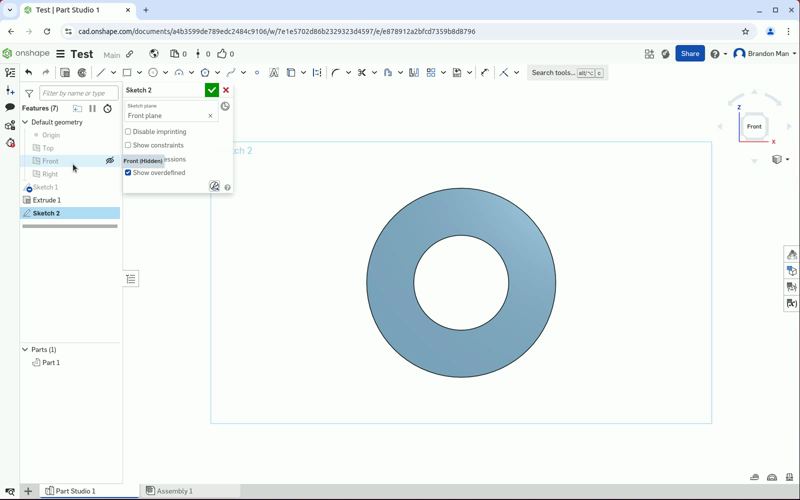
mouse_move(73, 352)
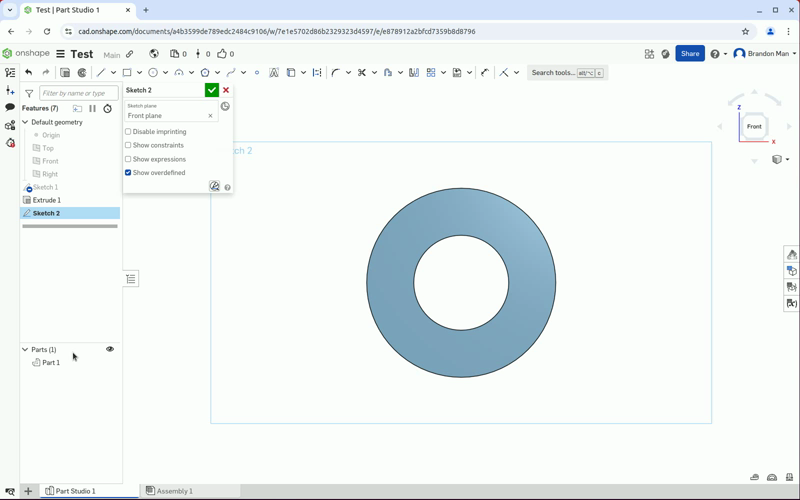
key(y)
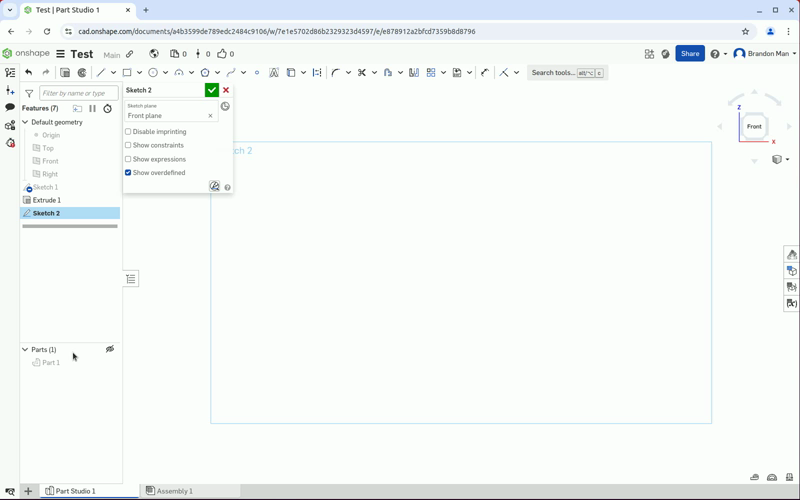
key(c)
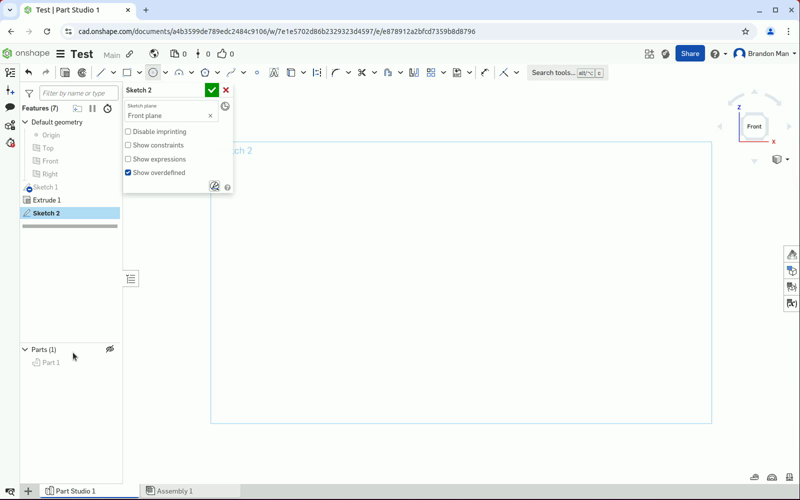
key_down(shift)
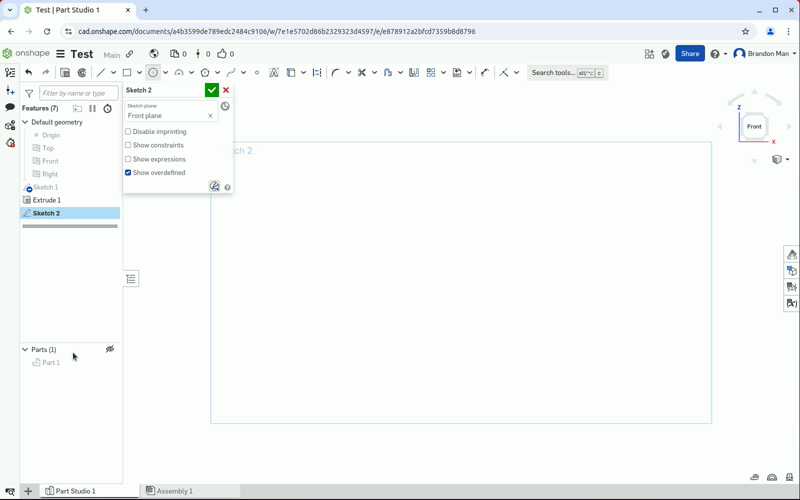
mouse_move(461, 282)
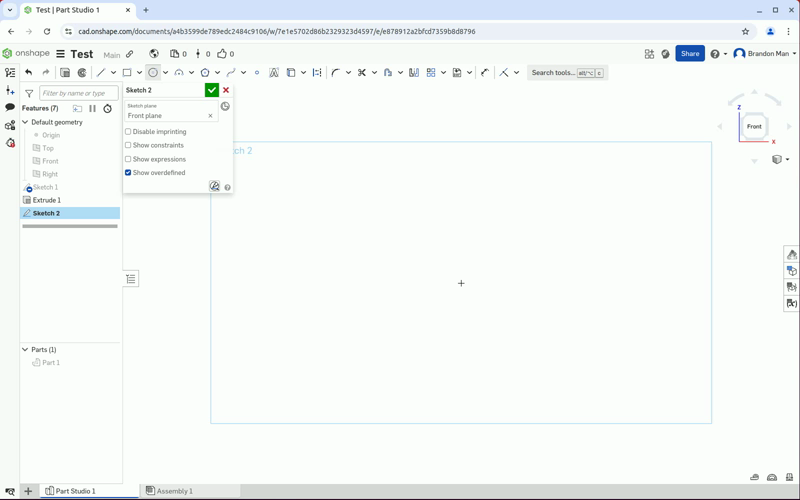
click(461, 282)
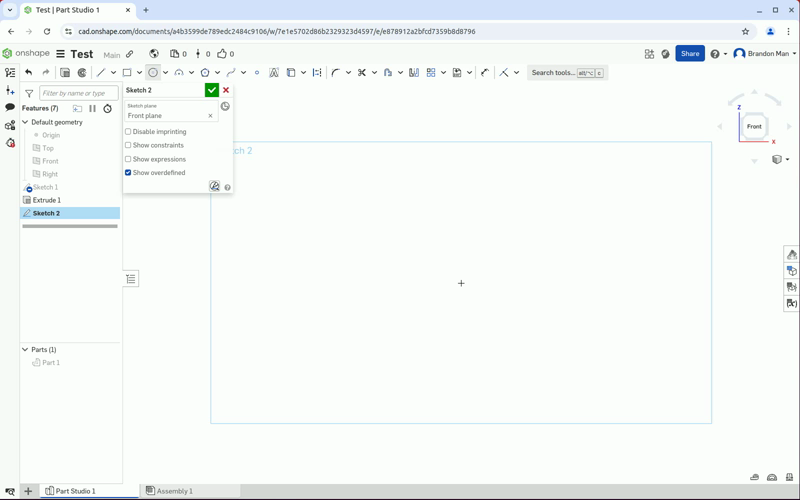
key_up(shift)
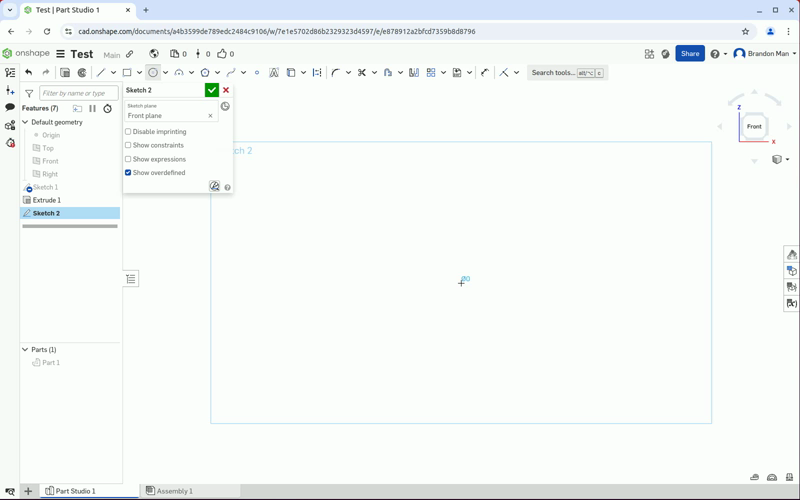
mouse_move(574, 282)
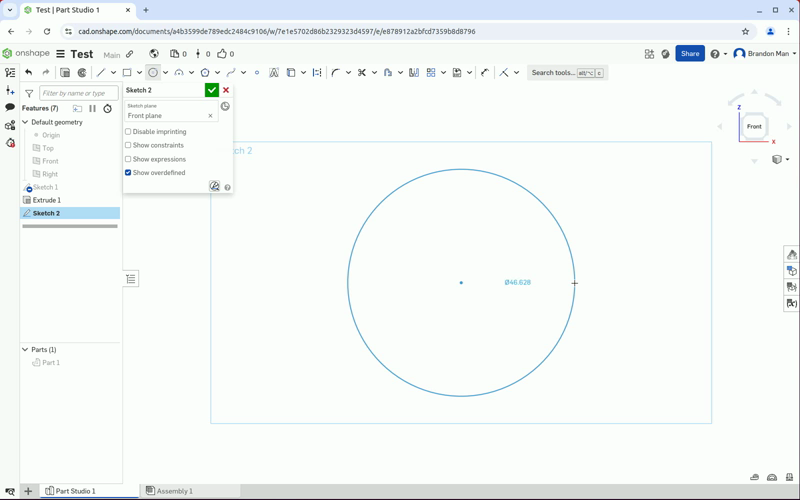
click(574, 282)
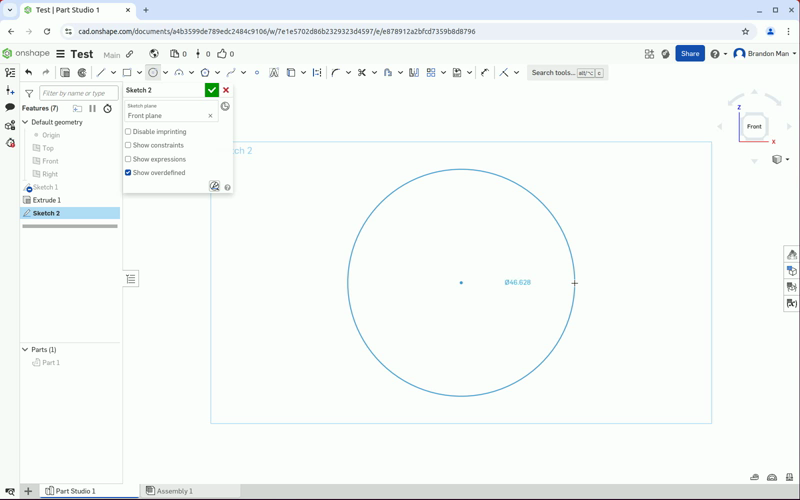
key(esc)
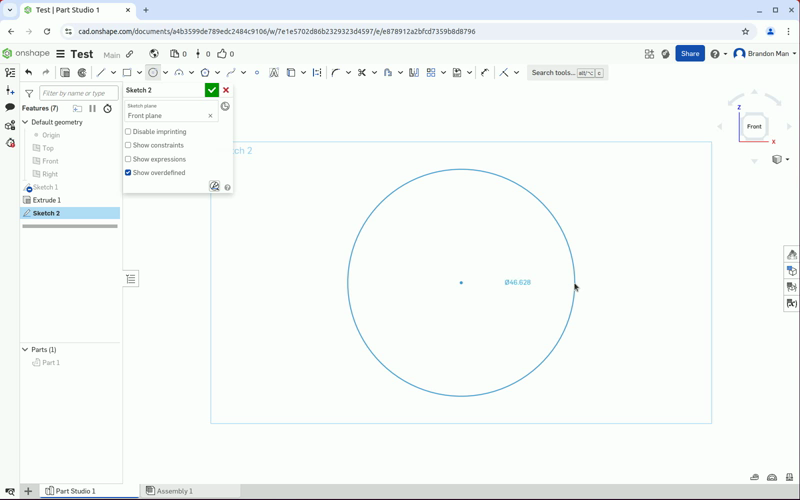
key(c)
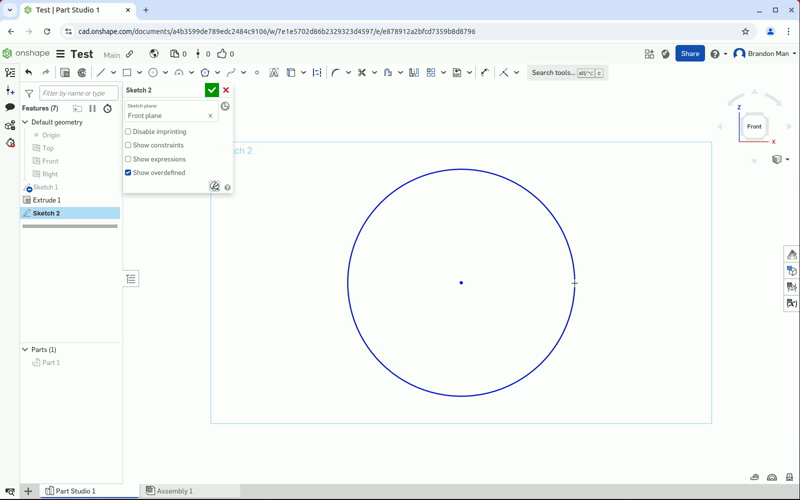
key_down(shift)
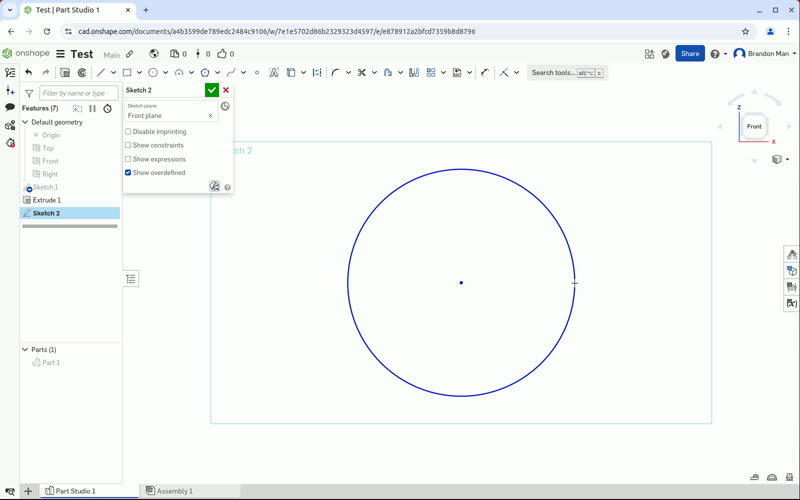
mouse_move(461, 282)
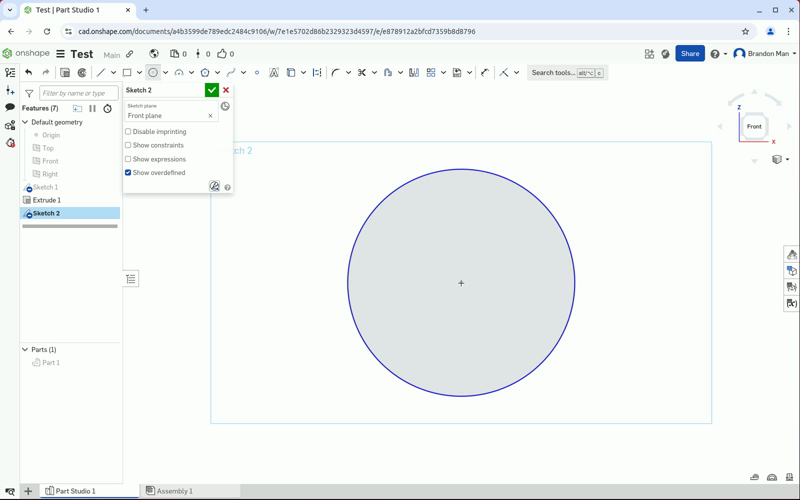
click(461, 282)
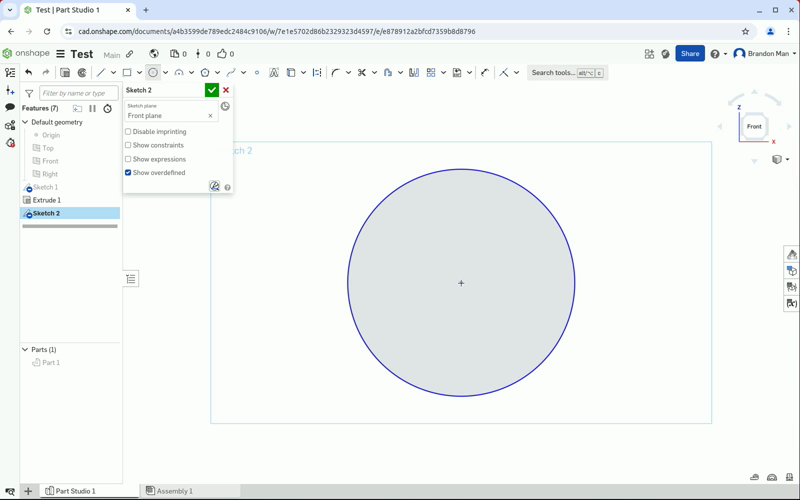
key_up(shift)
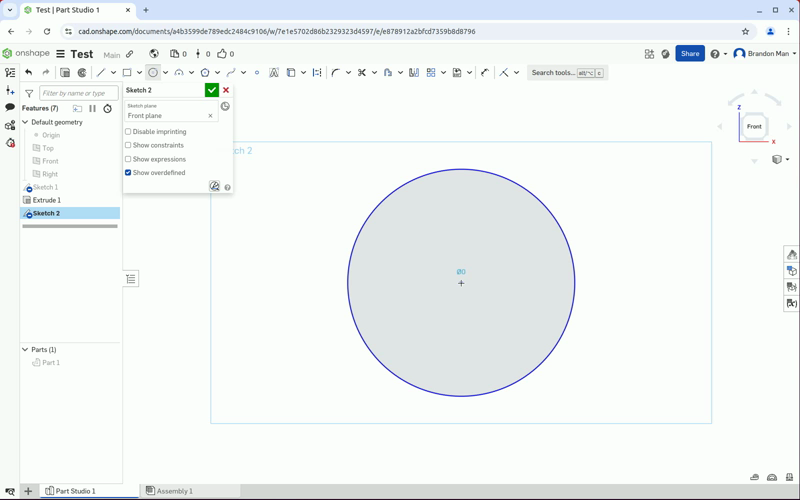
mouse_move(555, 282)
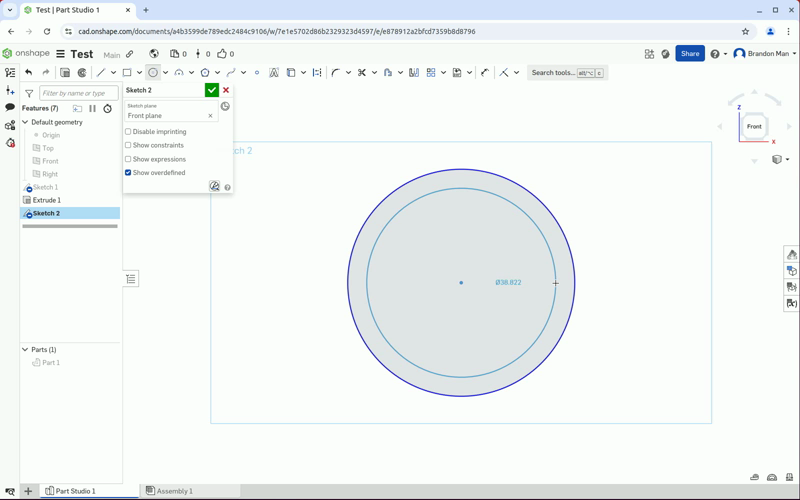
click(555, 282)
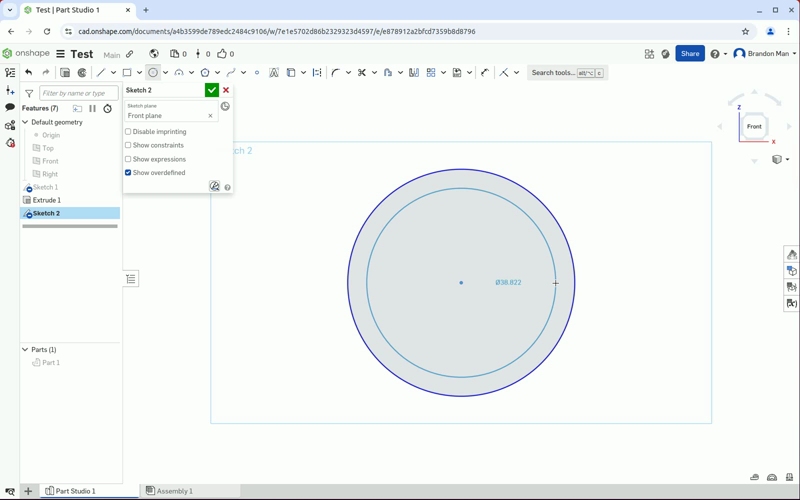
key(esc)
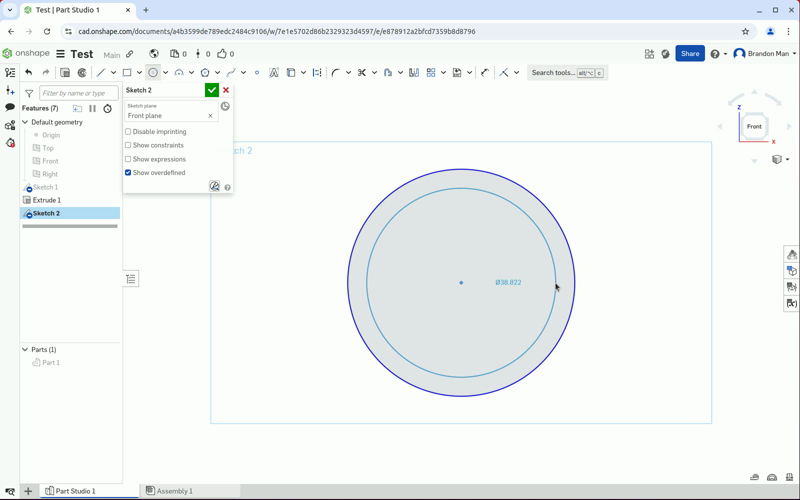
mouse_move(397, 201)
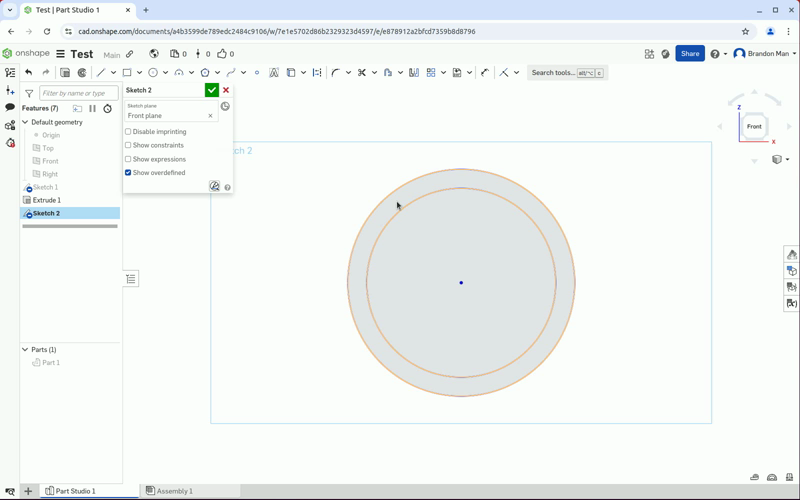
click(397, 201)
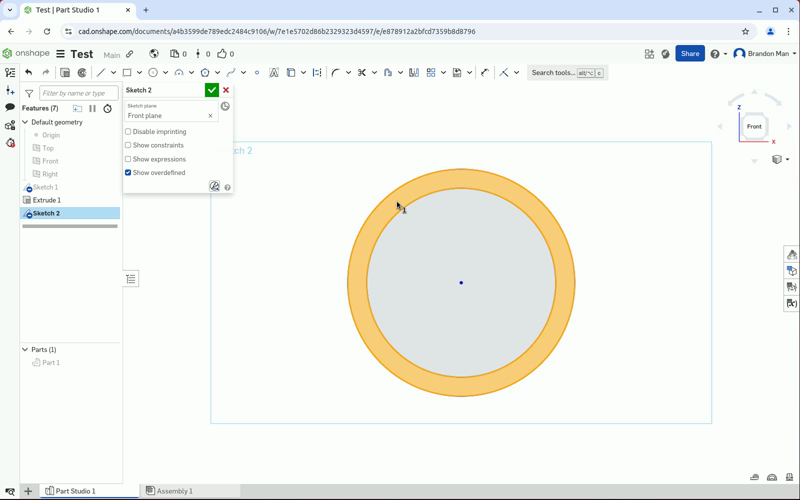
mouse_move(73, 352)
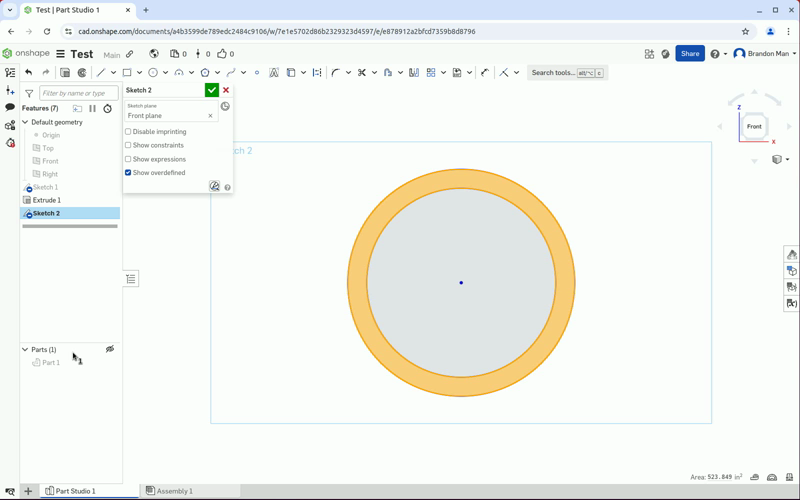
key(shift+y)
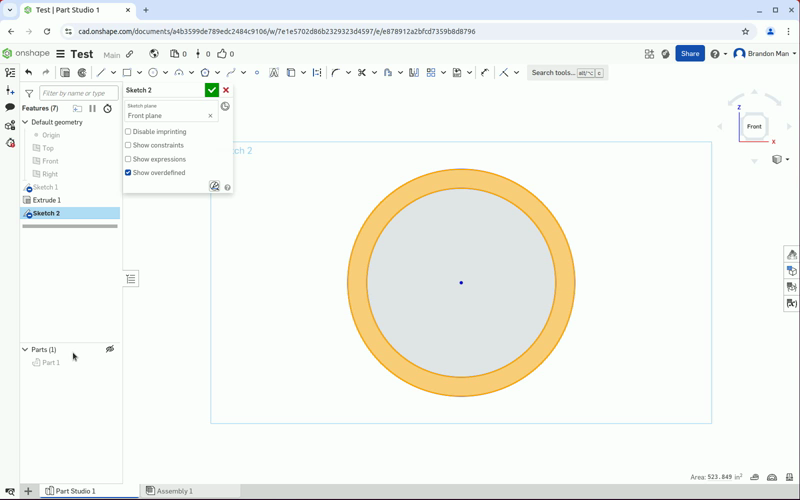
key(shift+e)
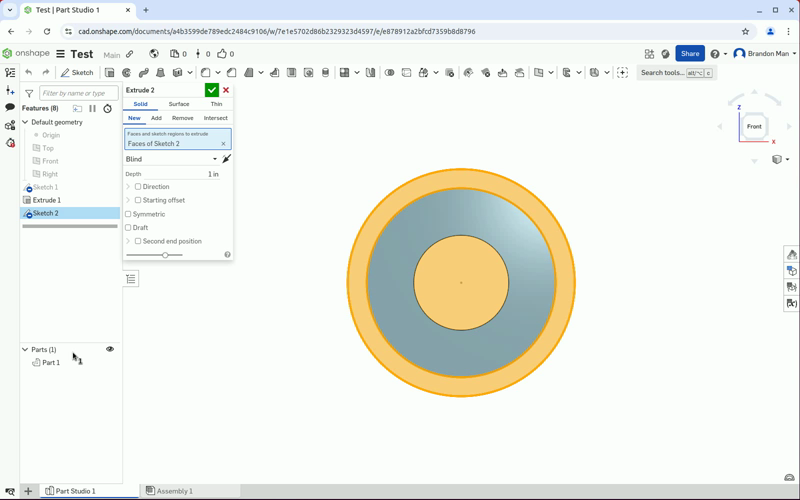
mouse_move(143, 106)
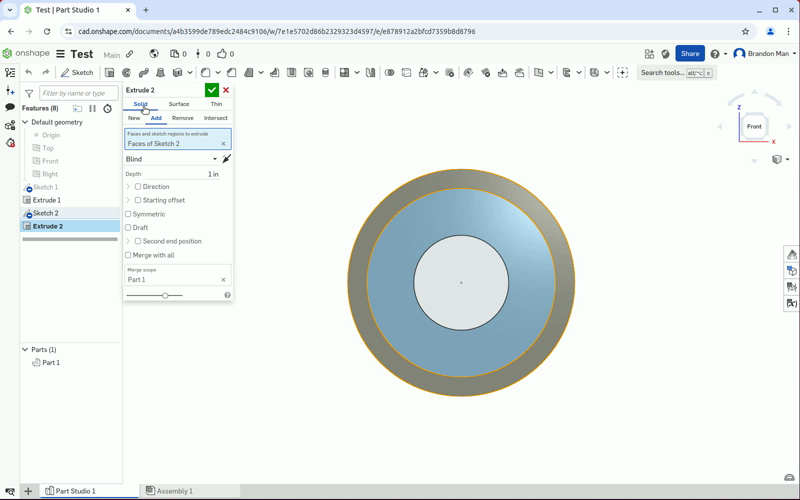
click(143, 106)
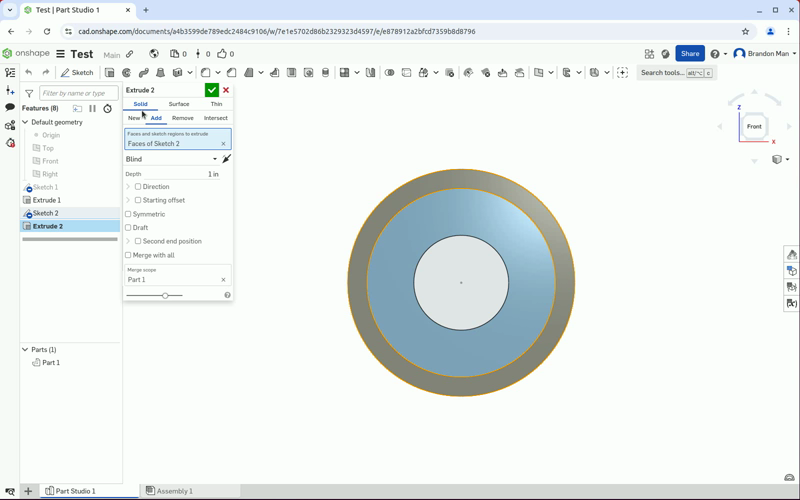
mouse_move(137, 120)
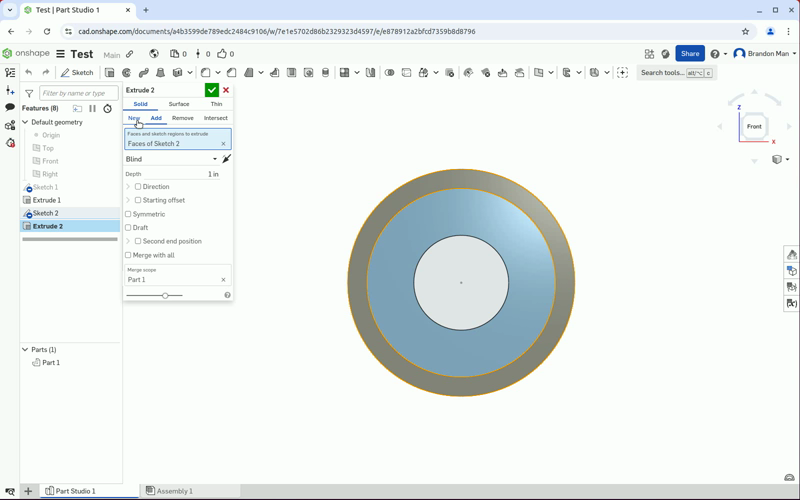
click(137, 120)
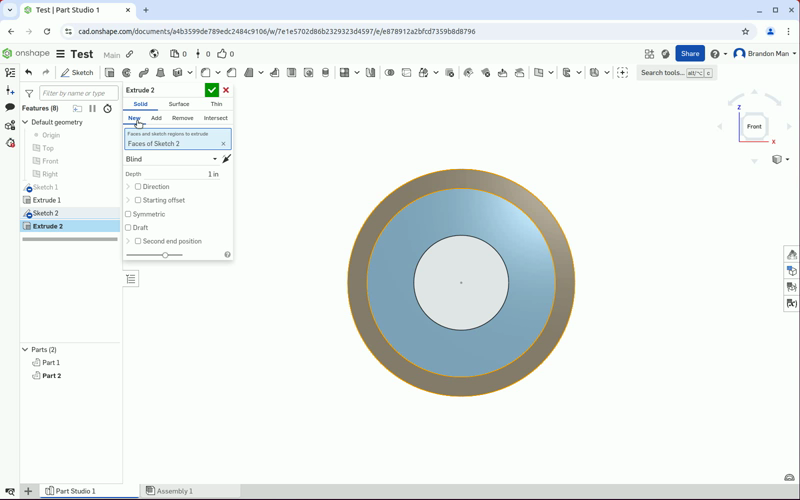
key(tab, 4)
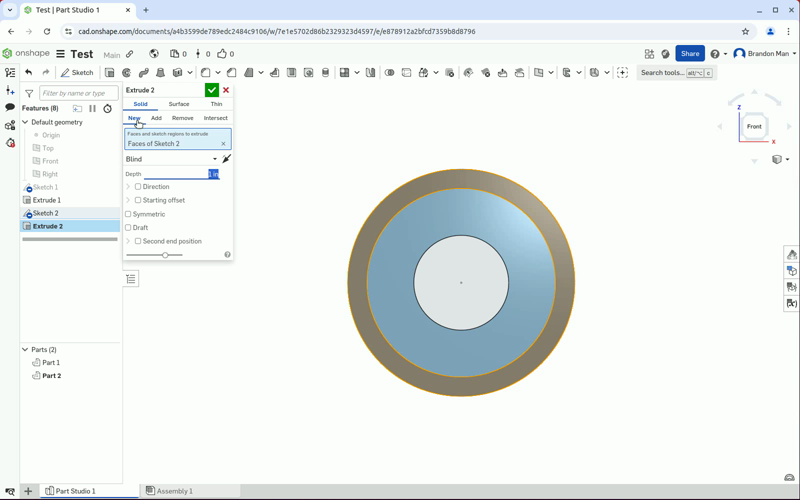
text(11.554)
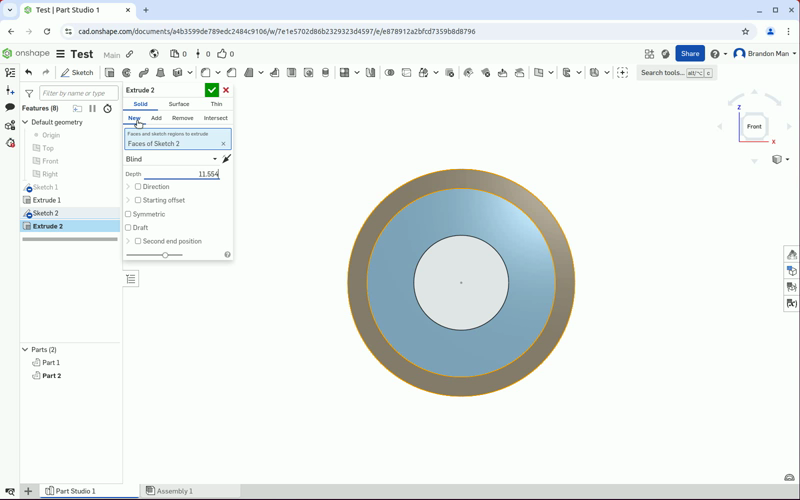
key(enter)
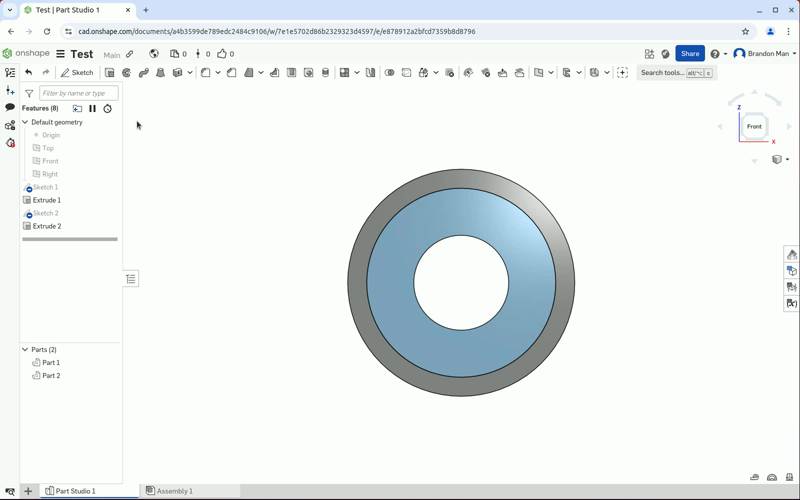
key(shift+h)
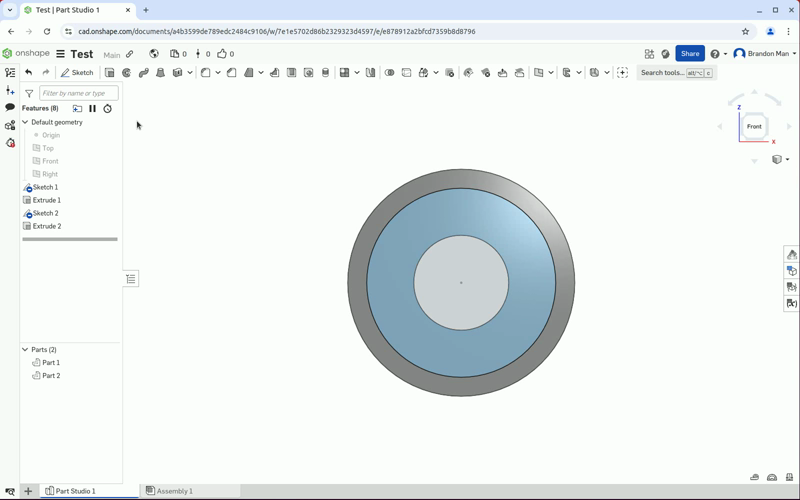
key(shift+h)
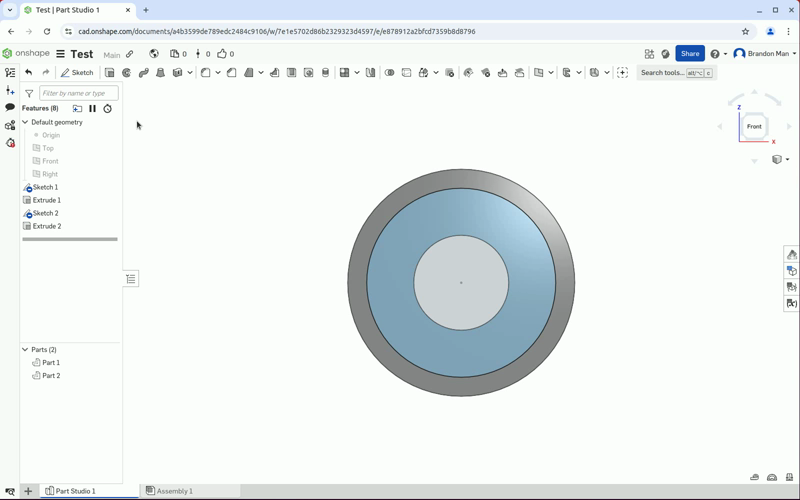
key(shift+7)
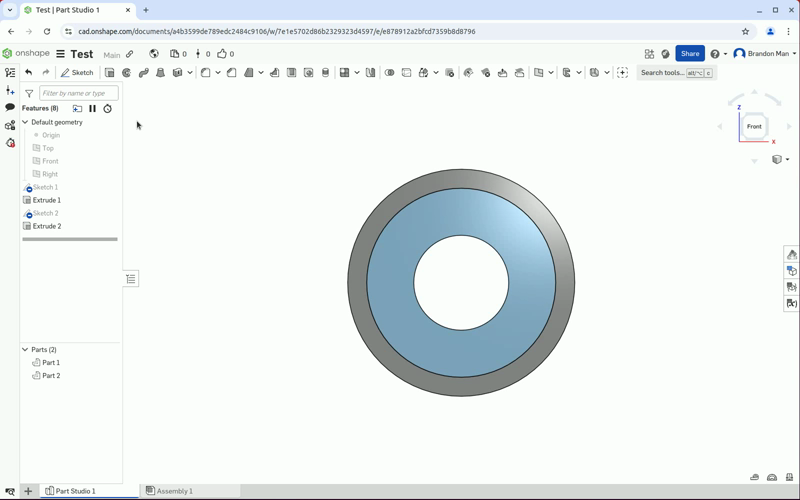
key(left, 2)
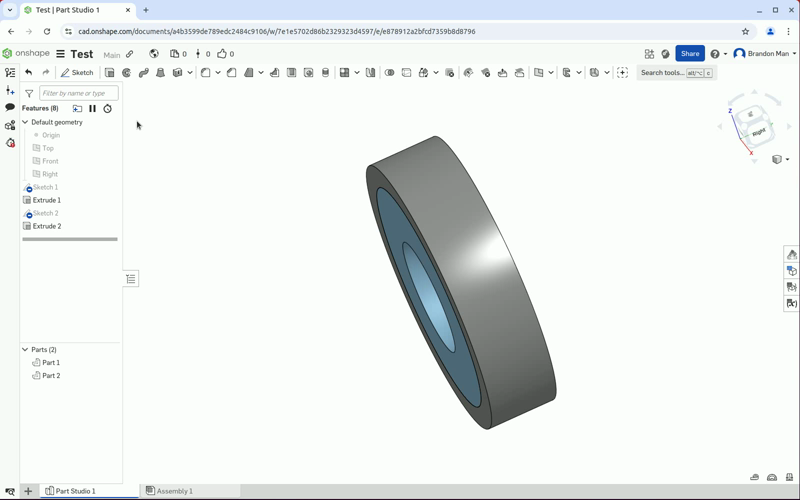
key(down, 2)
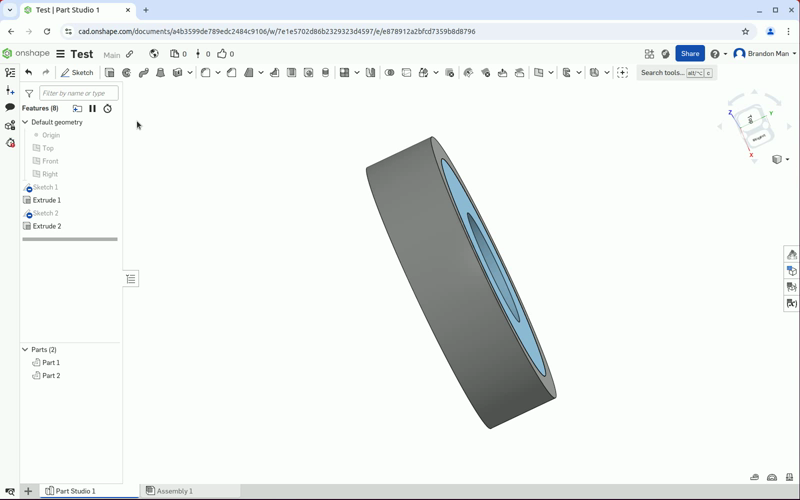
key(up, 2)
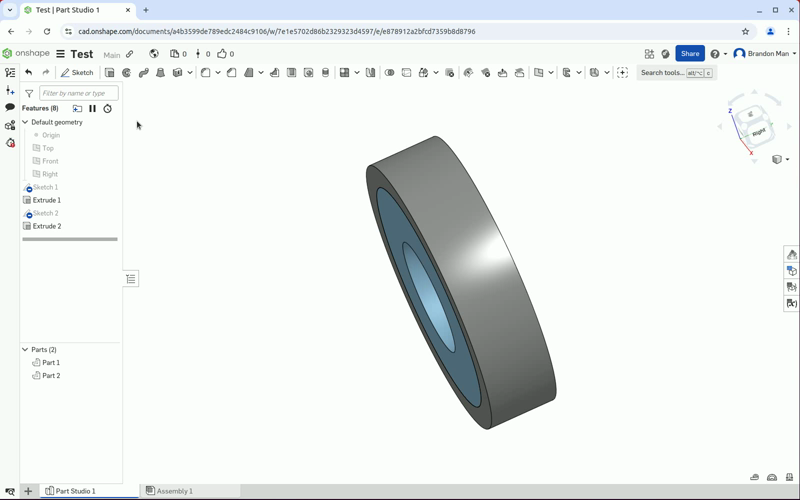
key(right, 2)
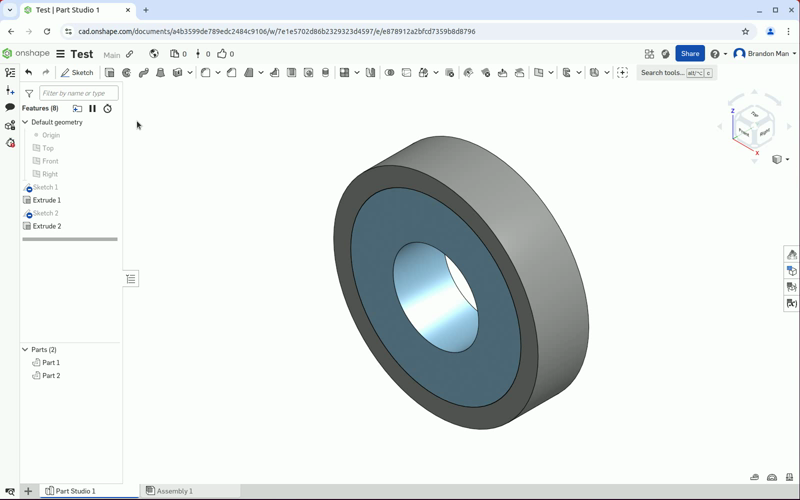
mouse_move(73, 189)
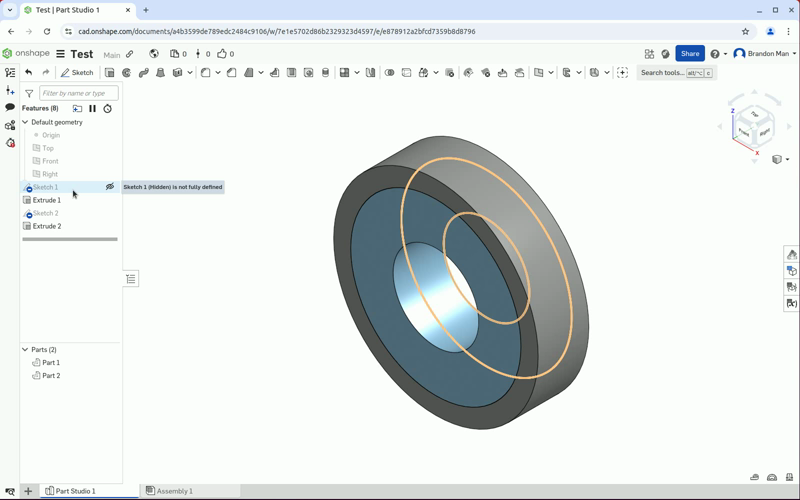
click(73, 189)